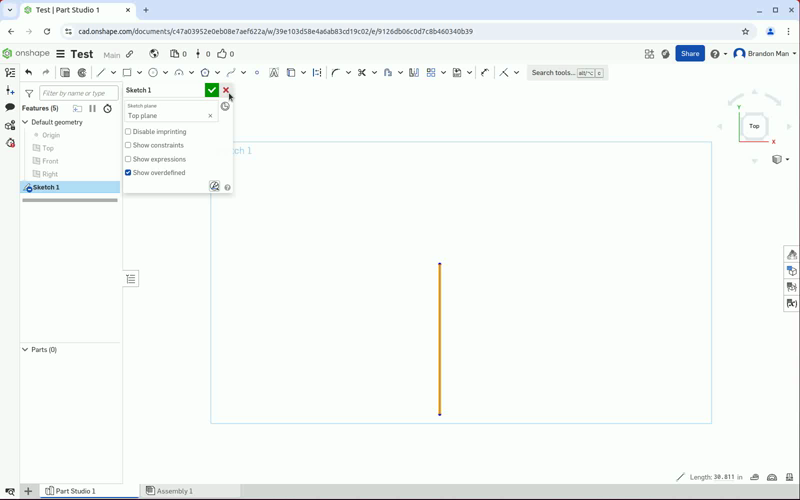
key(shift+h)
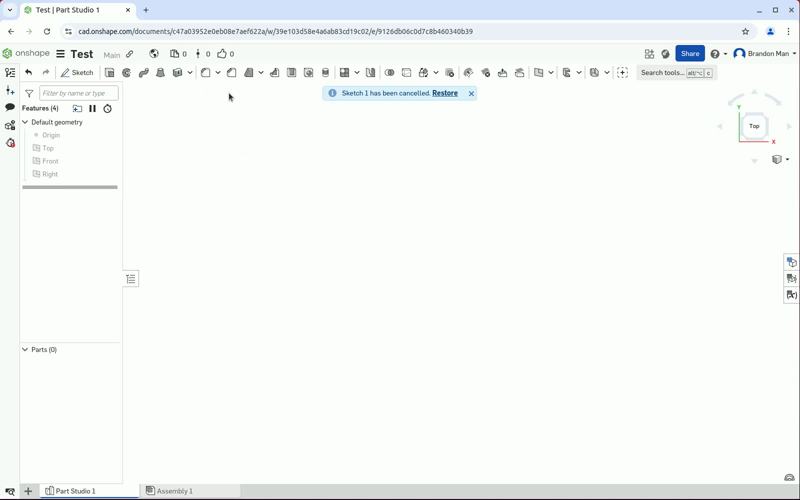
mouse_move(73, 352)
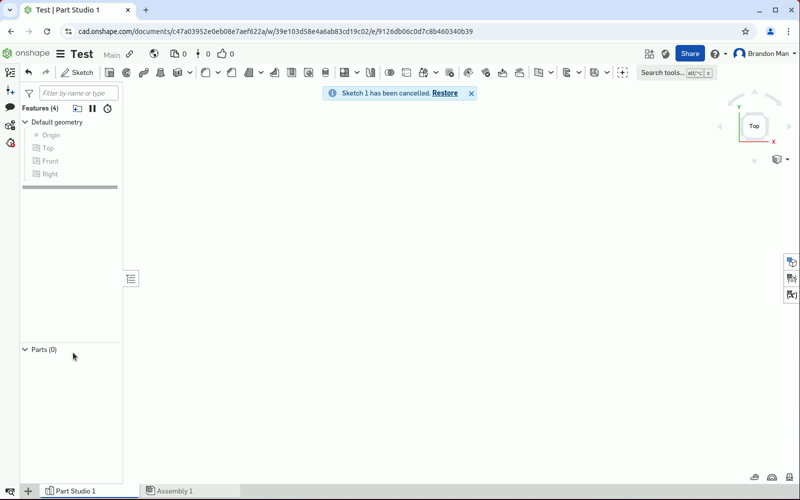
key(y)
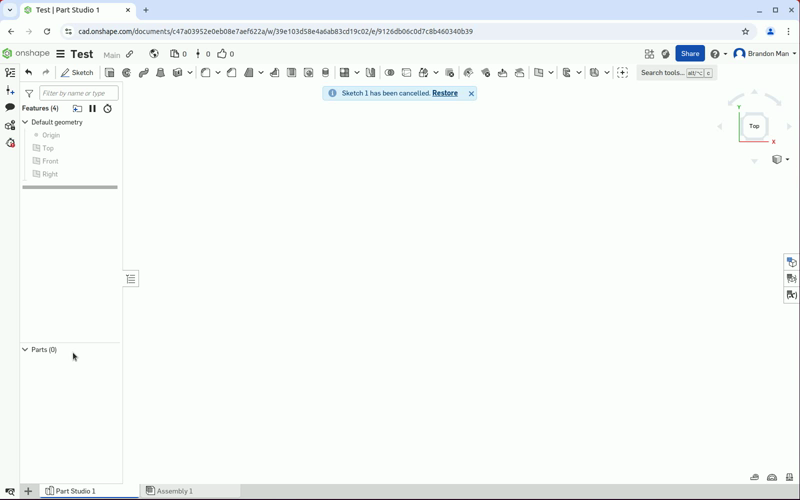
key(shift+p)
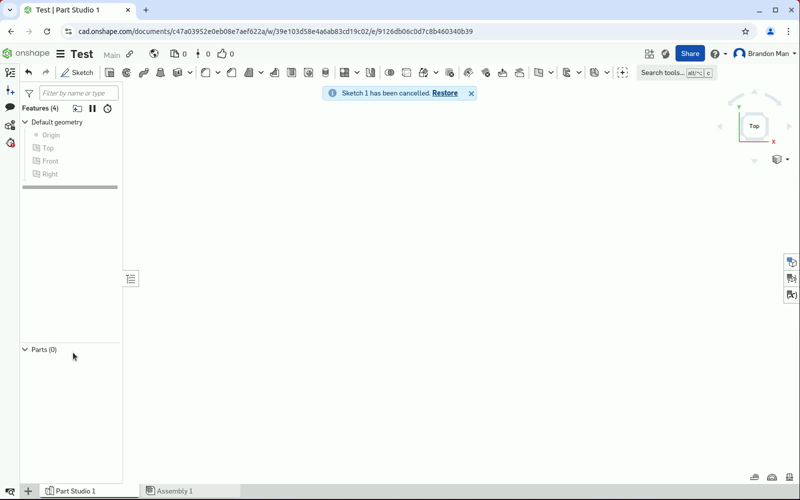
key(space)
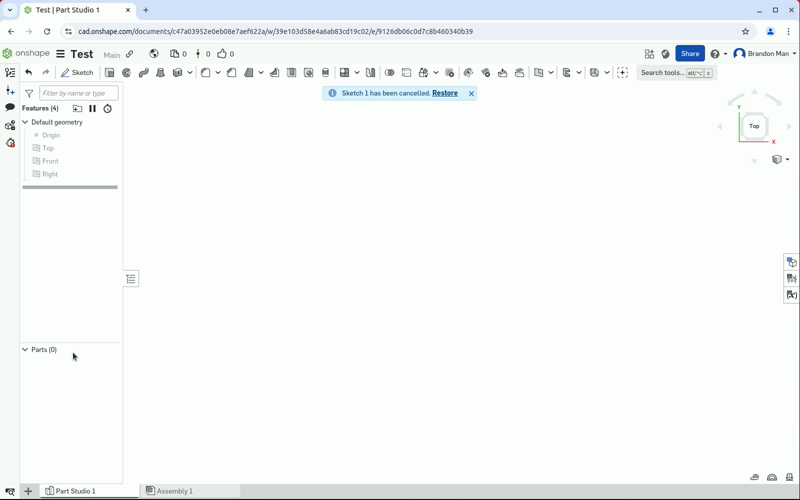
key_down(shift)
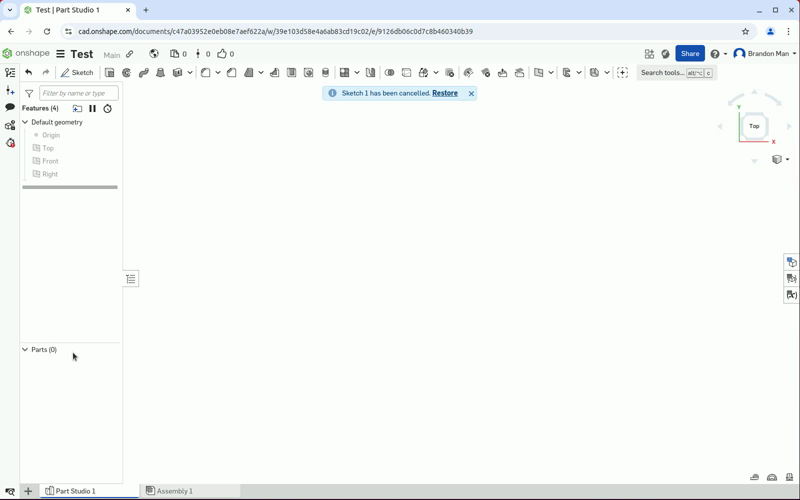
key(up)
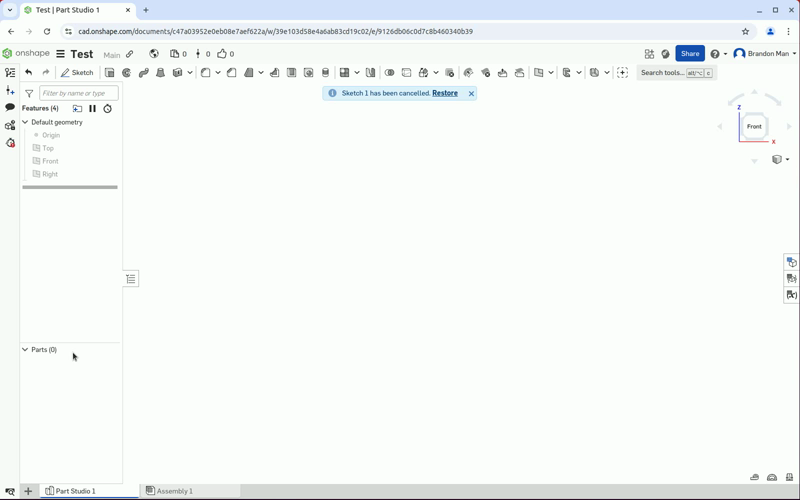
key_up(shift)
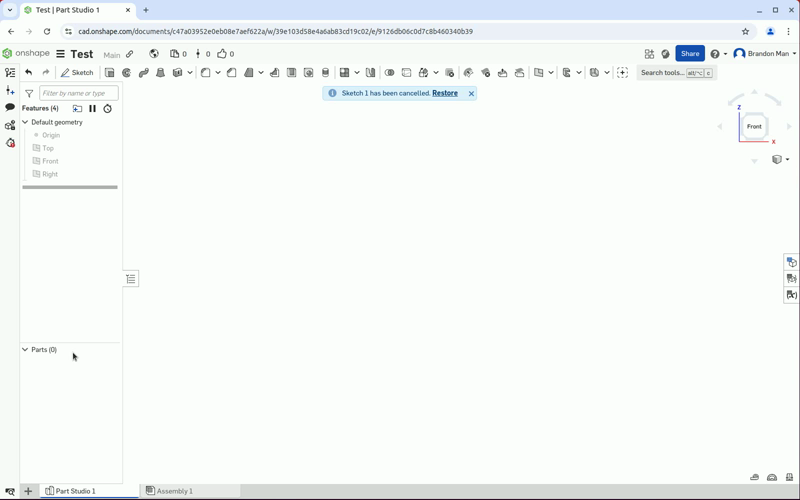
key(space)
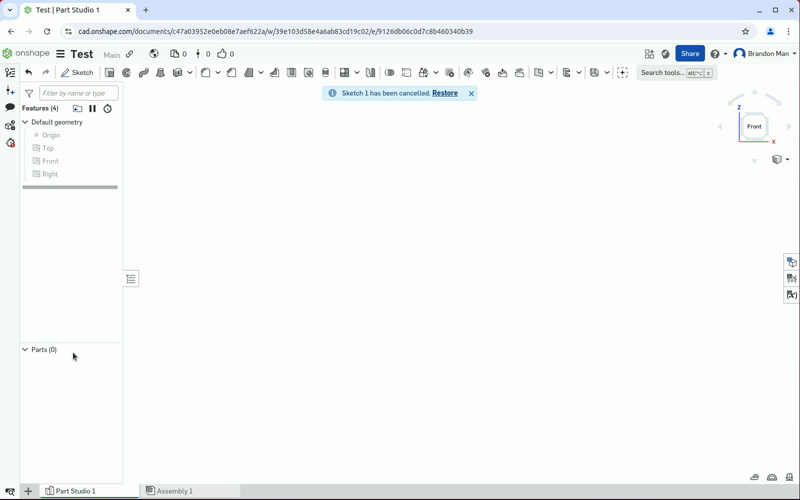
key_down(shift)
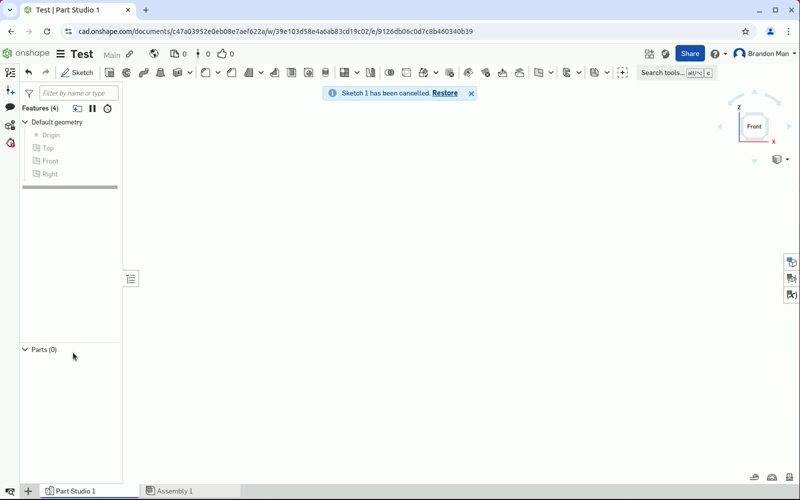
key(left)
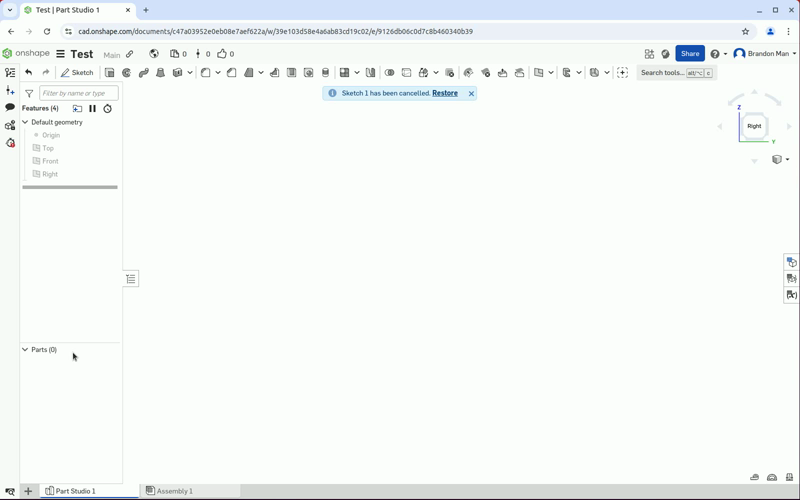
key_up(shift)
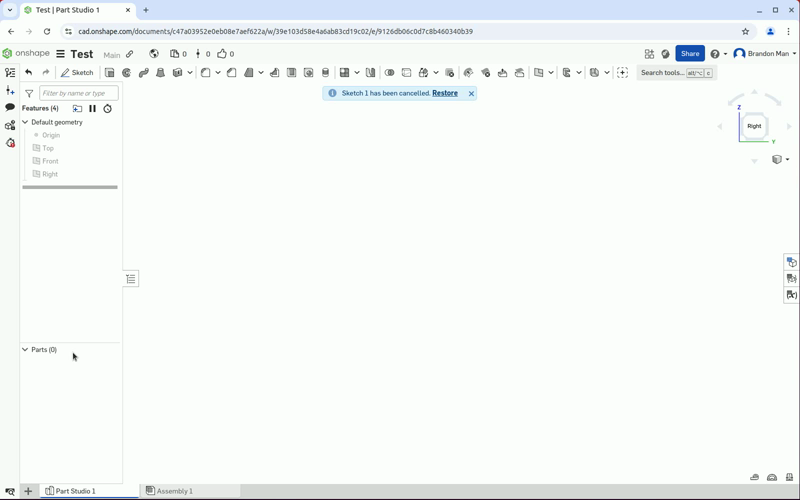
mouse_move(73, 352)
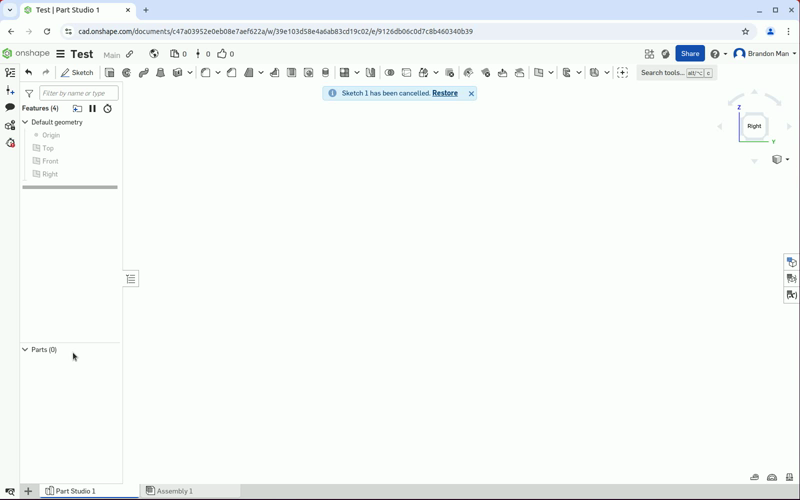
key(shift+y)
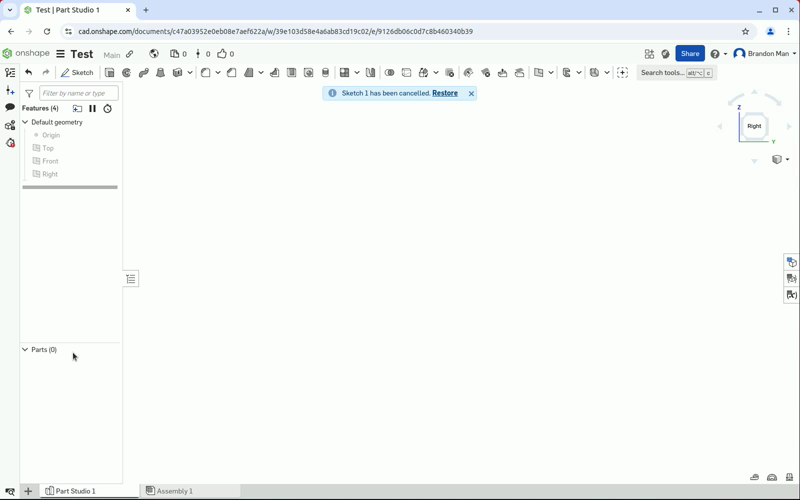
key(shift+s)
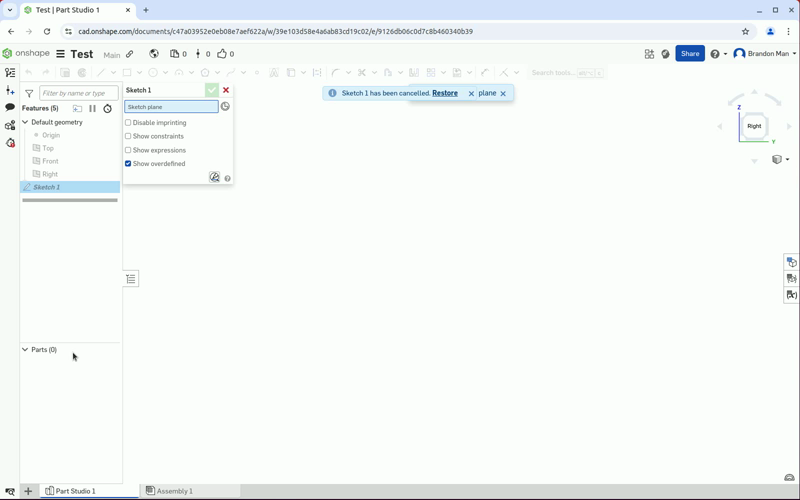
mouse_move(73, 176)
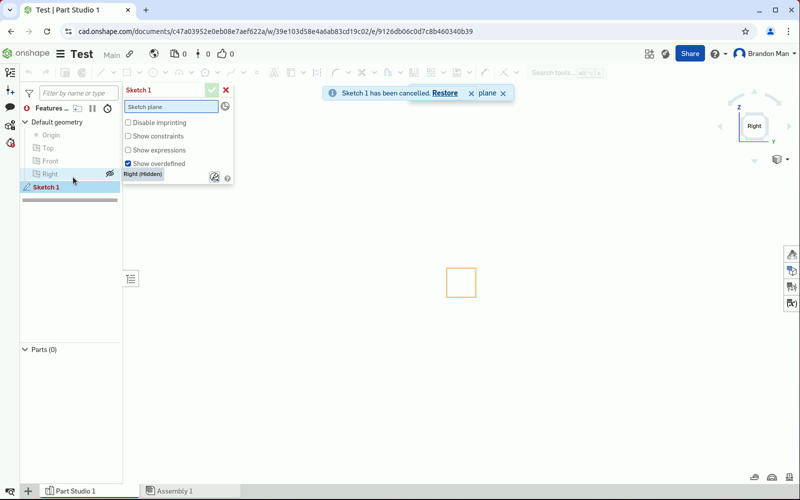
click(73, 176)
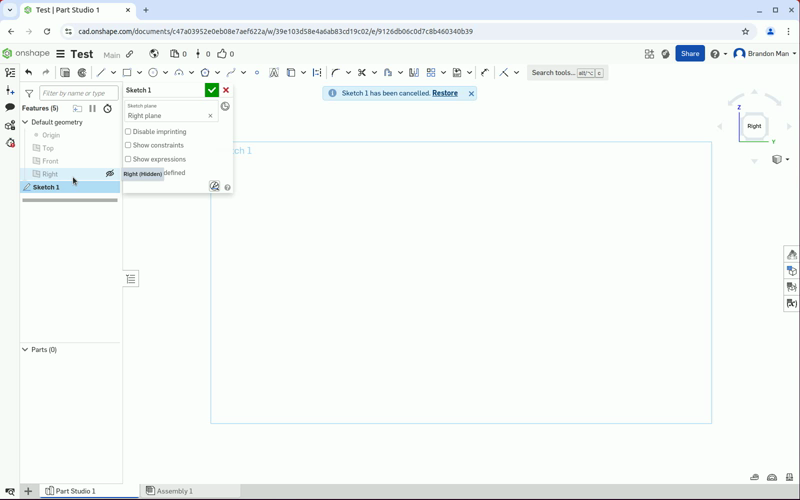
mouse_move(73, 352)
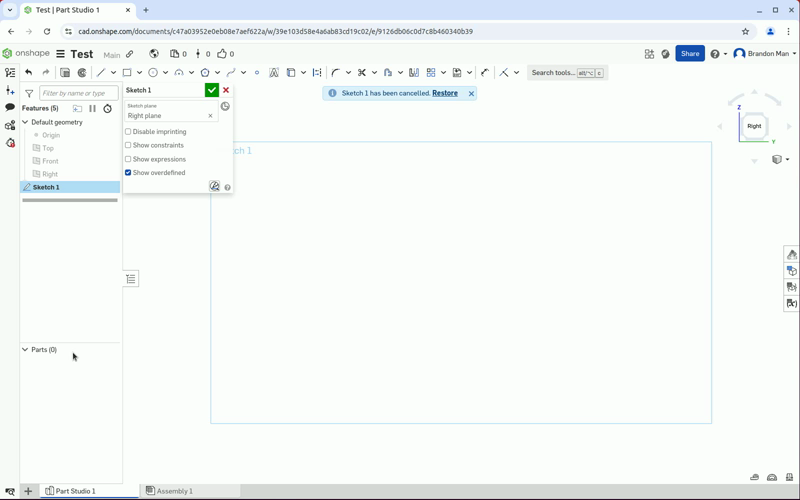
key(y)
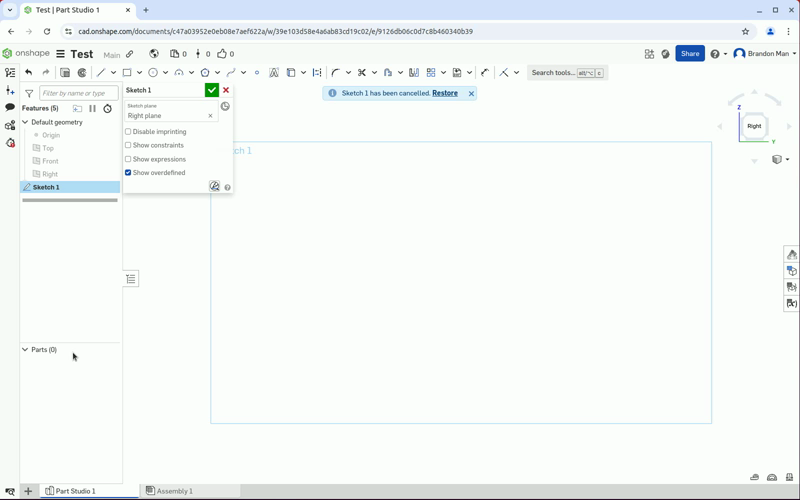
key(c)
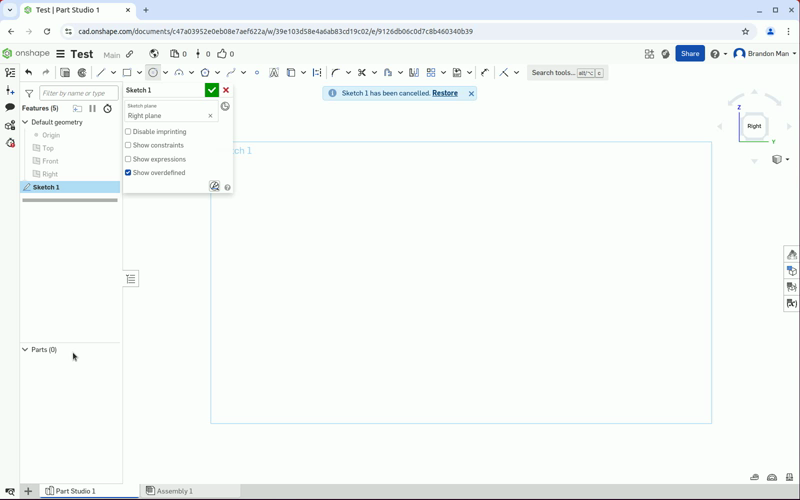
key_down(shift)
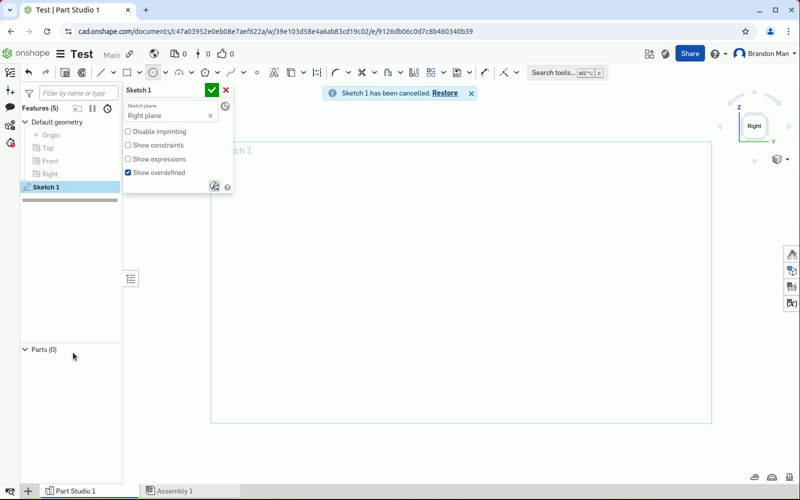
mouse_move(461, 282)
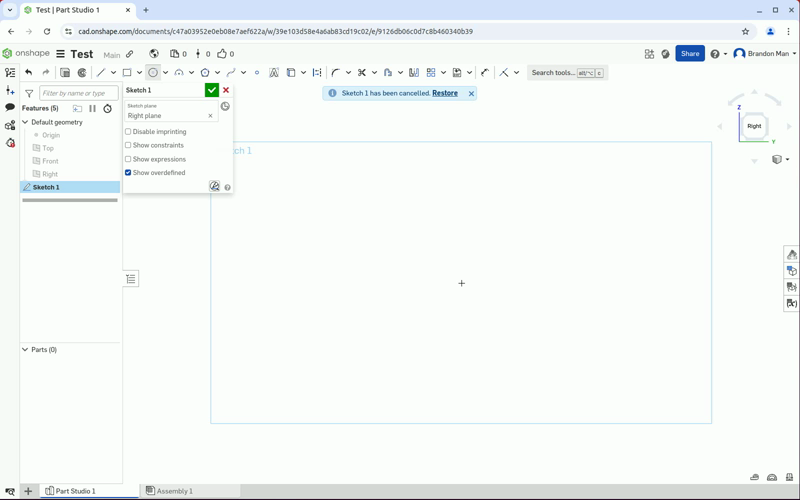
click(461, 282)
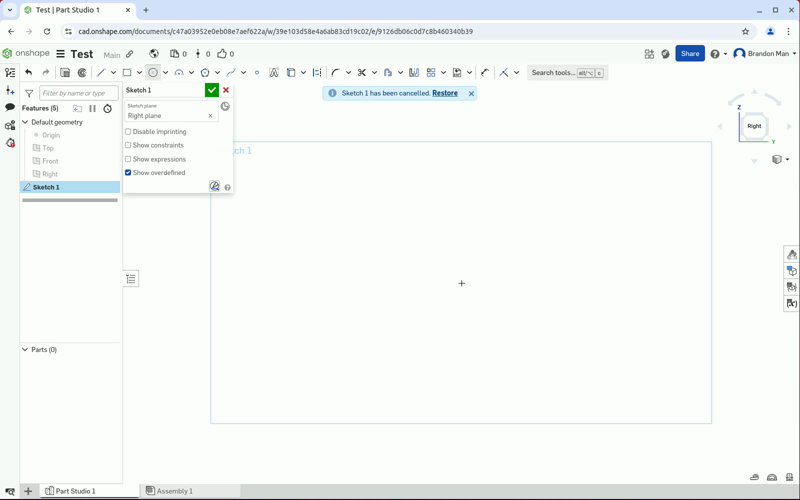
key_up(shift)
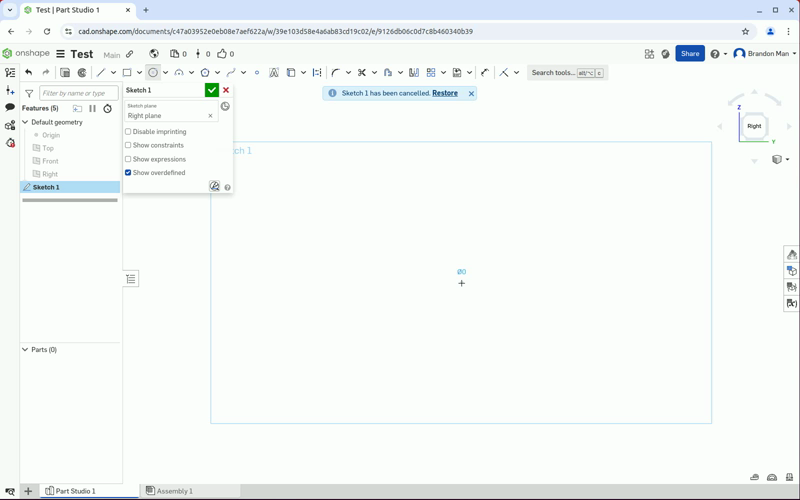
mouse_move(490, 282)
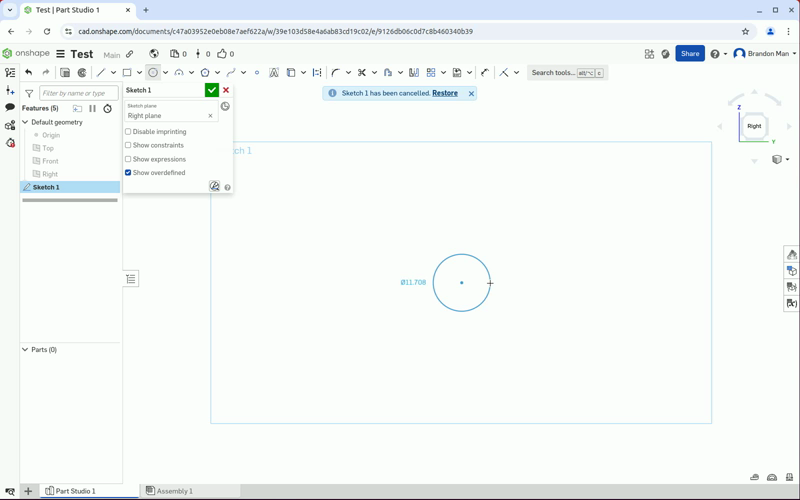
click(490, 282)
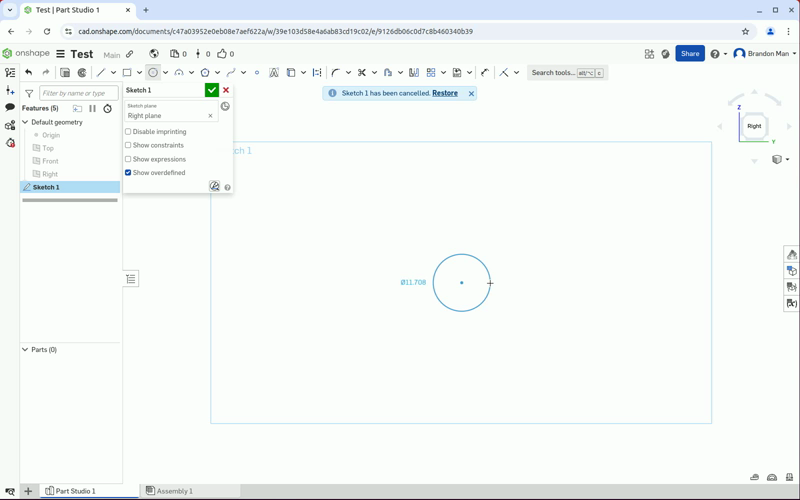
key(esc)
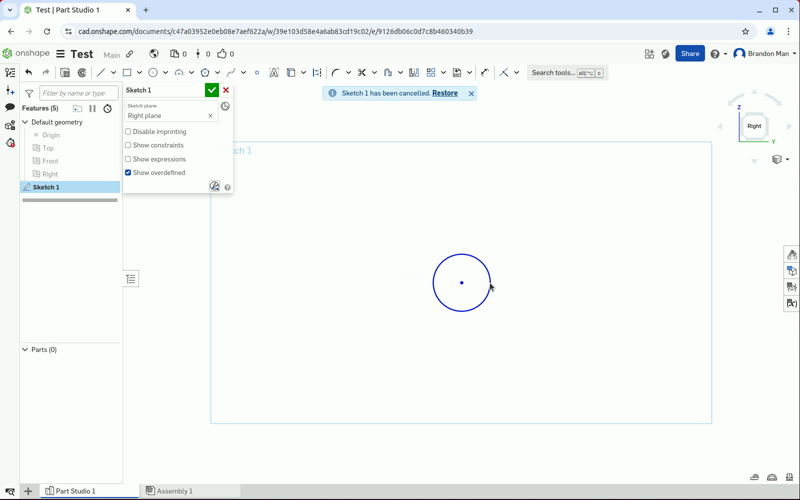
mouse_move(481, 276)
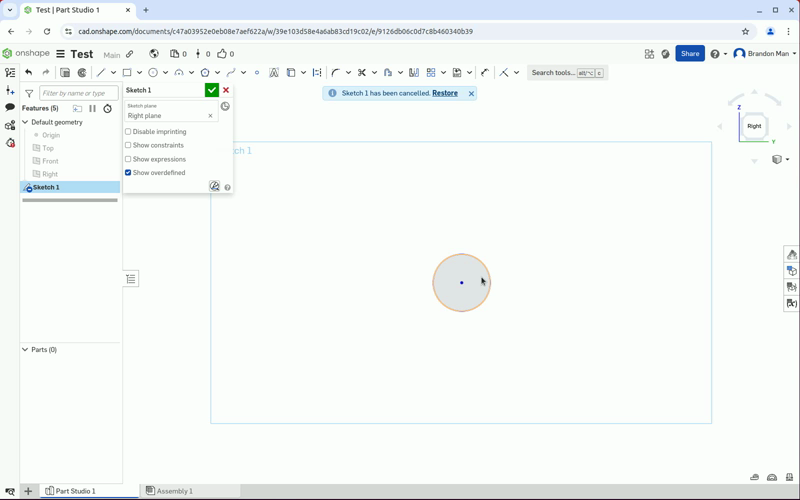
click(481, 276)
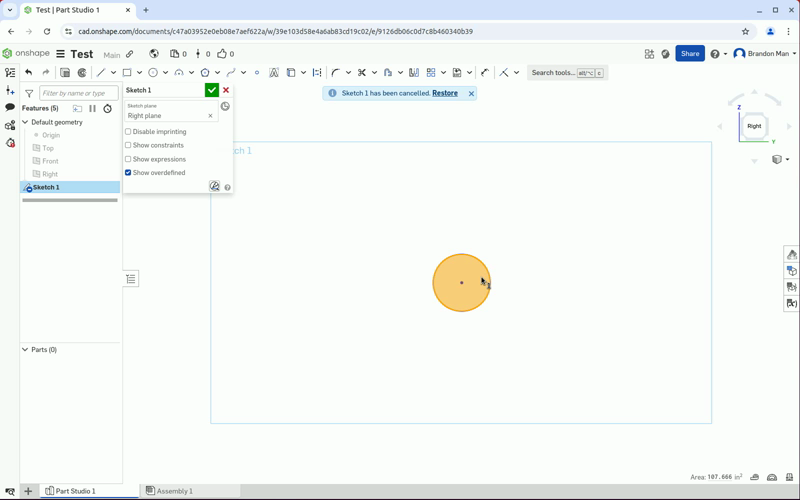
mouse_move(73, 352)
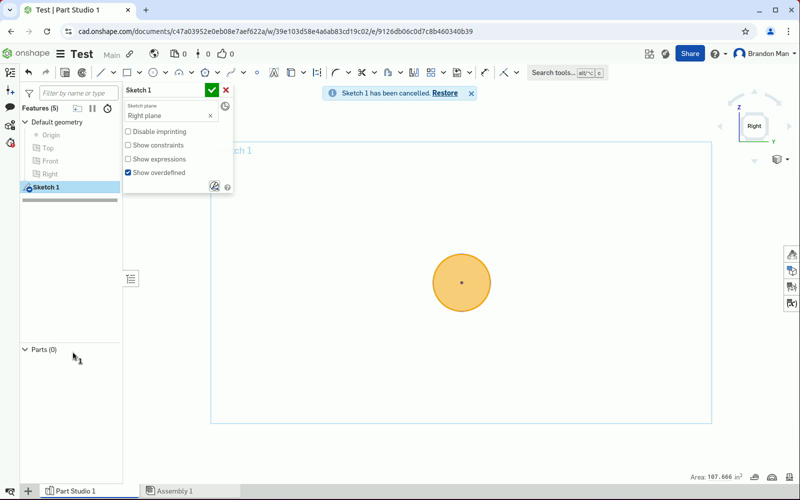
key(shift+y)
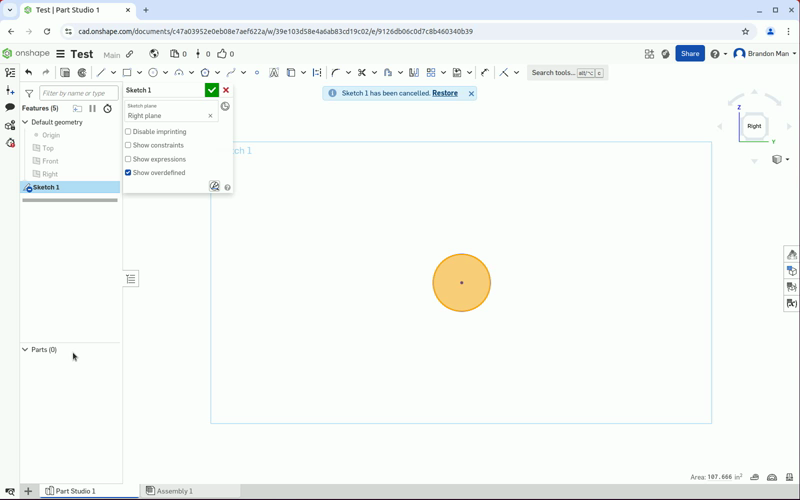
key(shift+e)
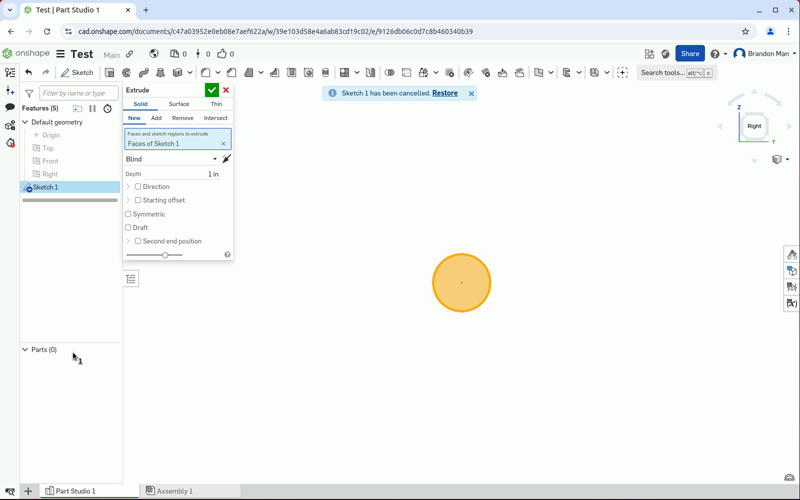
mouse_move(143, 106)
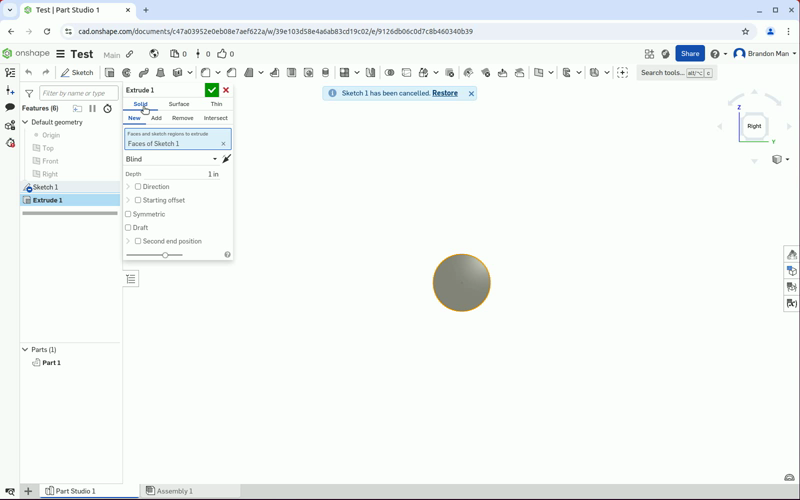
click(143, 106)
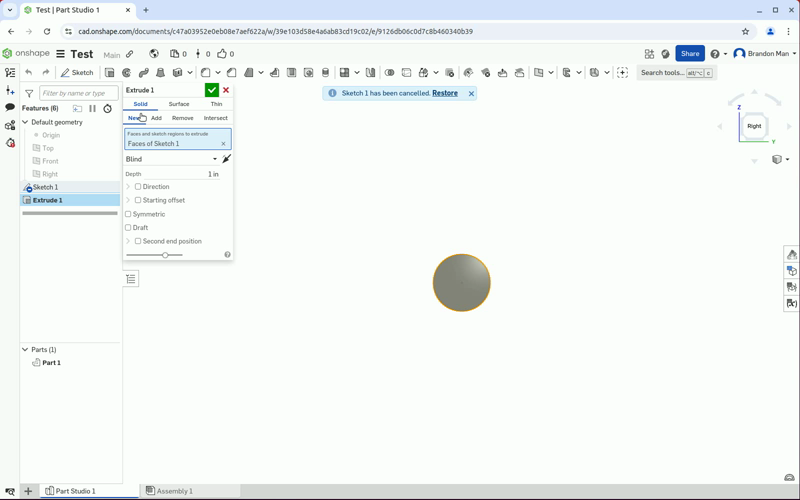
mouse_move(137, 120)
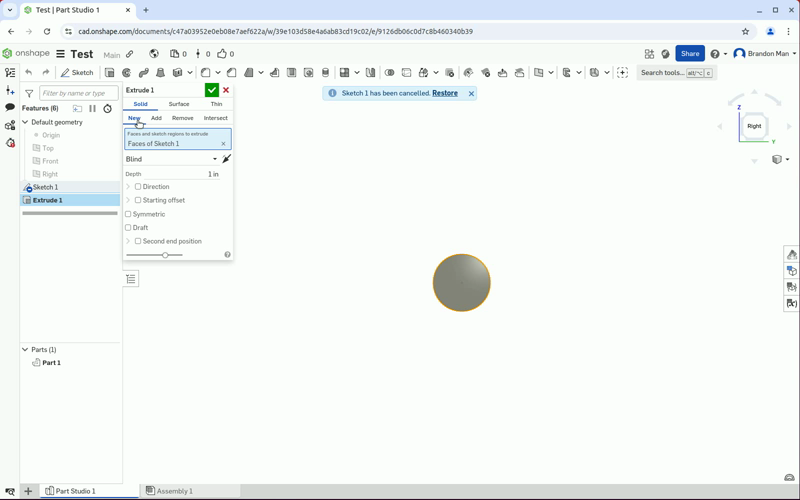
click(137, 120)
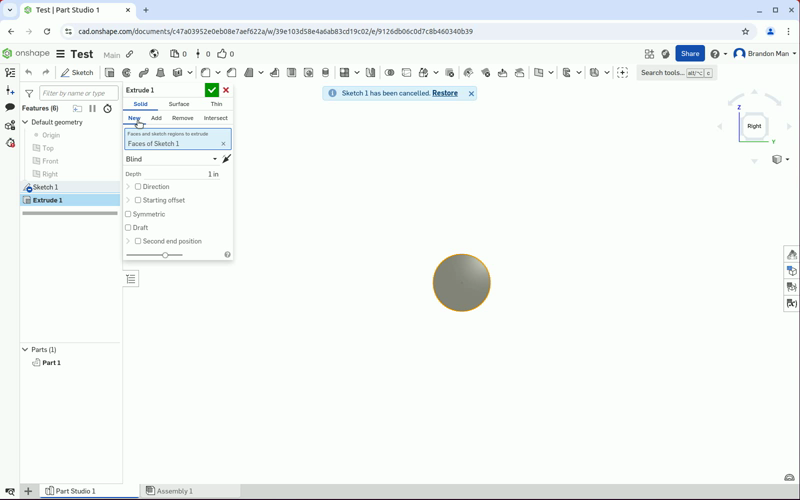
key(tab, 4)
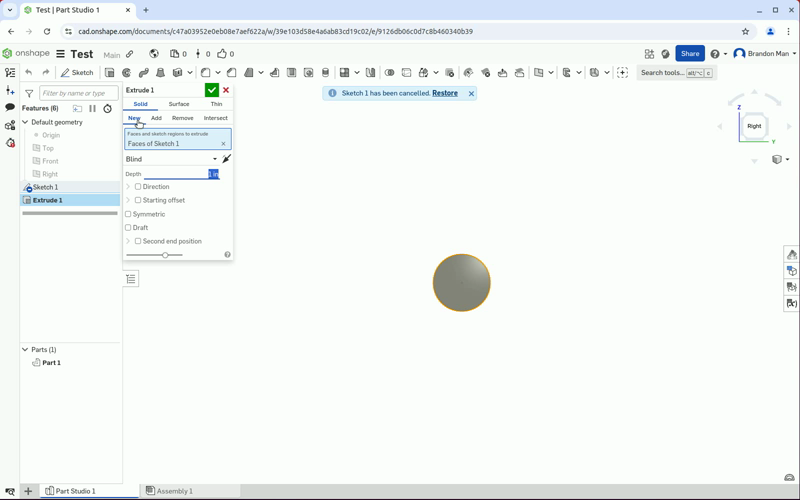
text(17.572)
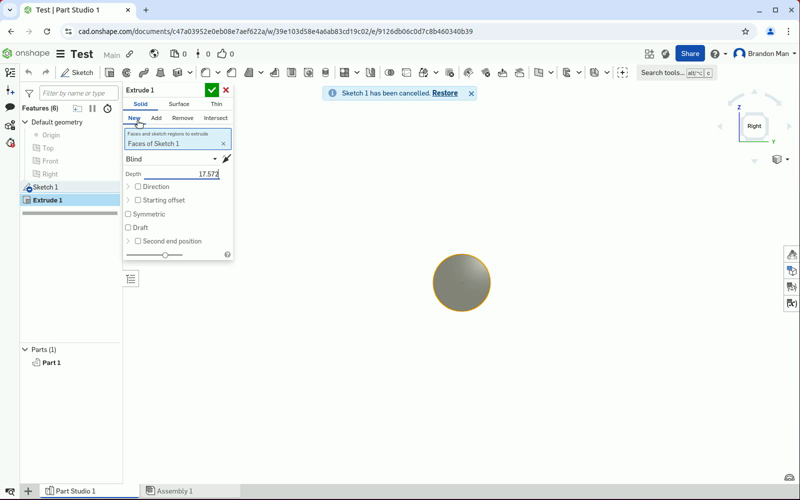
key(enter)
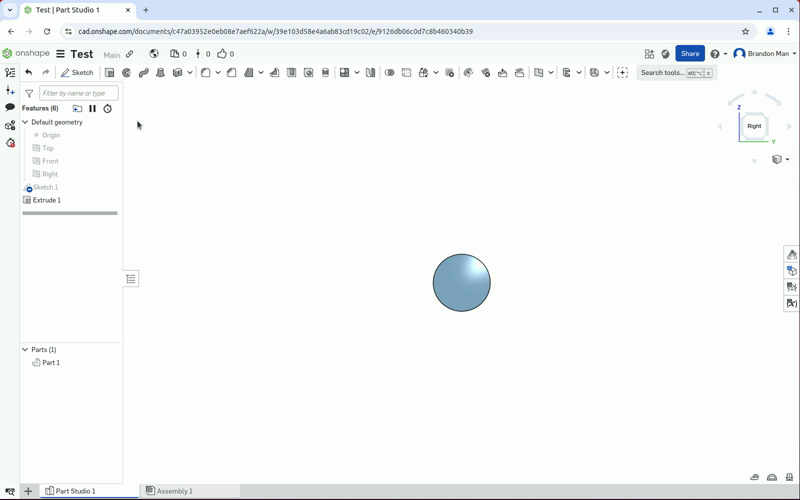
key(shift+h)
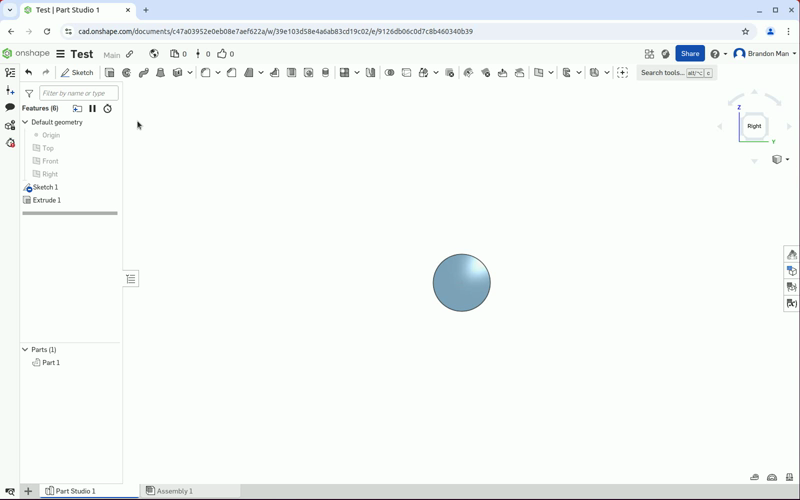
key(shift+h)
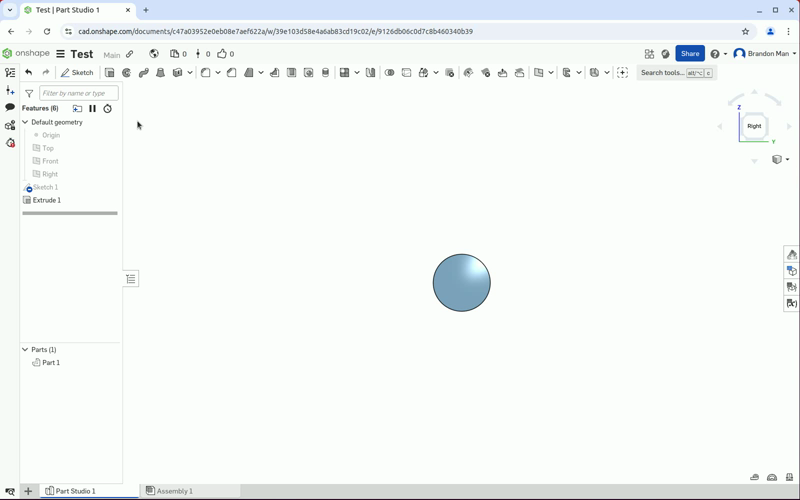
mouse_move(73, 189)
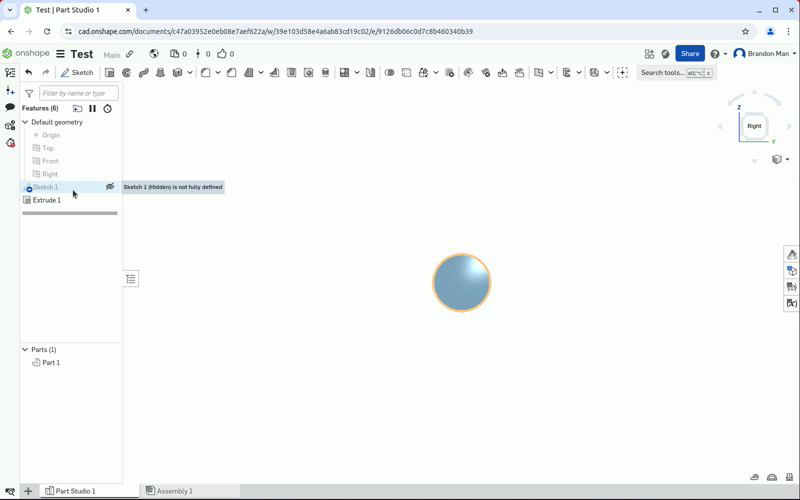
click(73, 189)
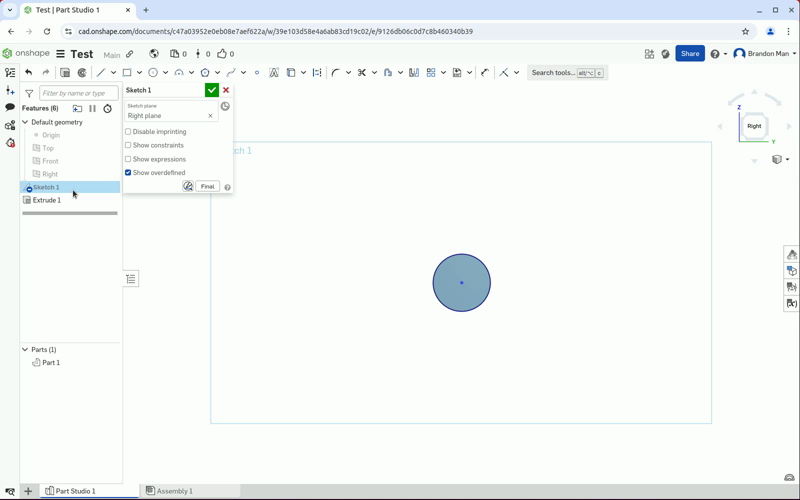
mouse_move(229, 92)
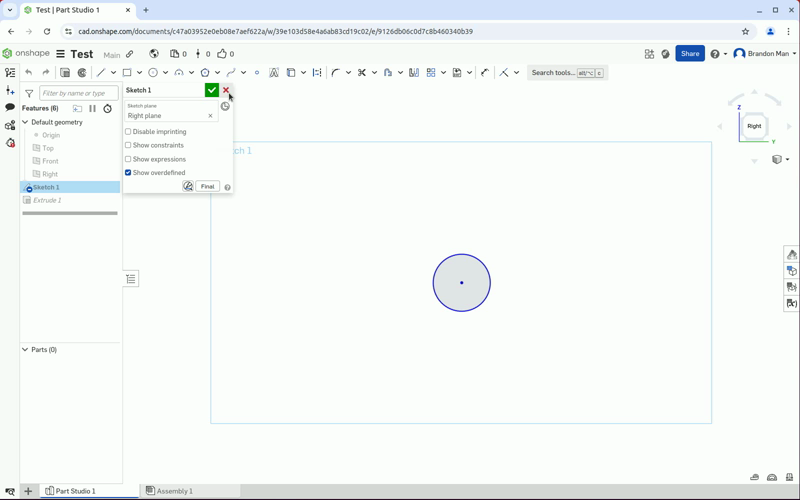
click(229, 92)
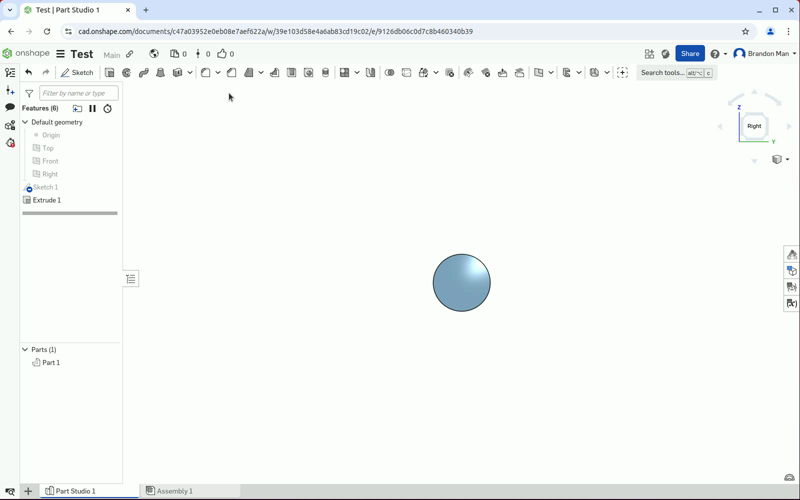
mouse_move(541, 75)
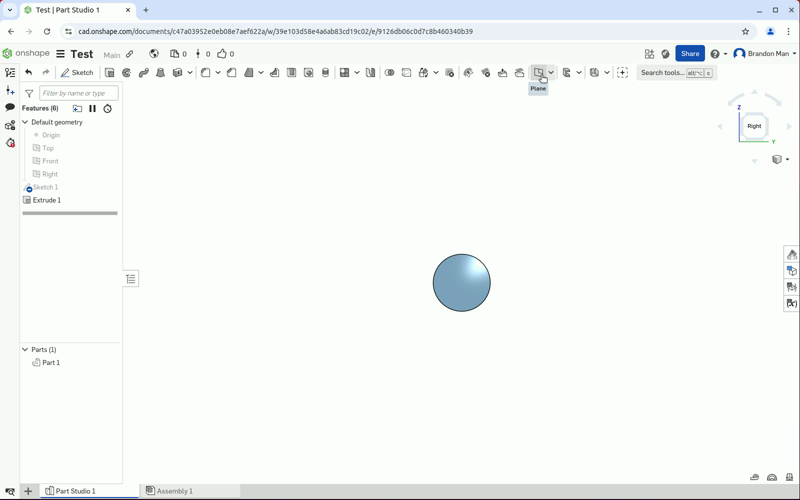
click(541, 75)
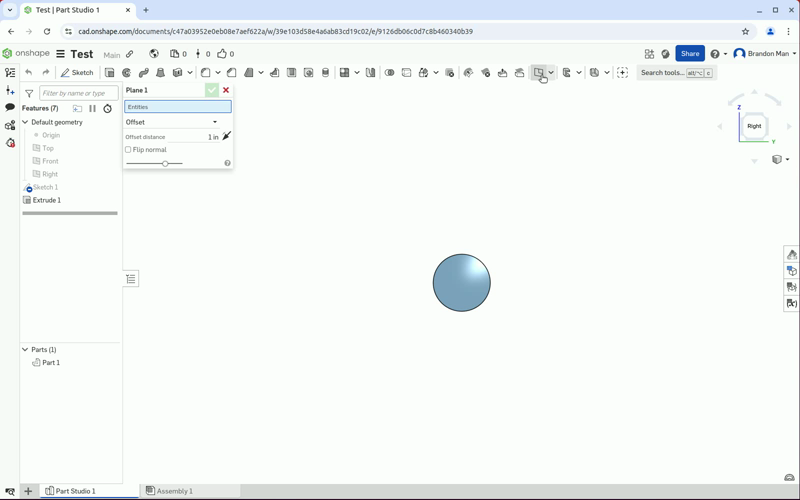
mouse_move(73, 176)
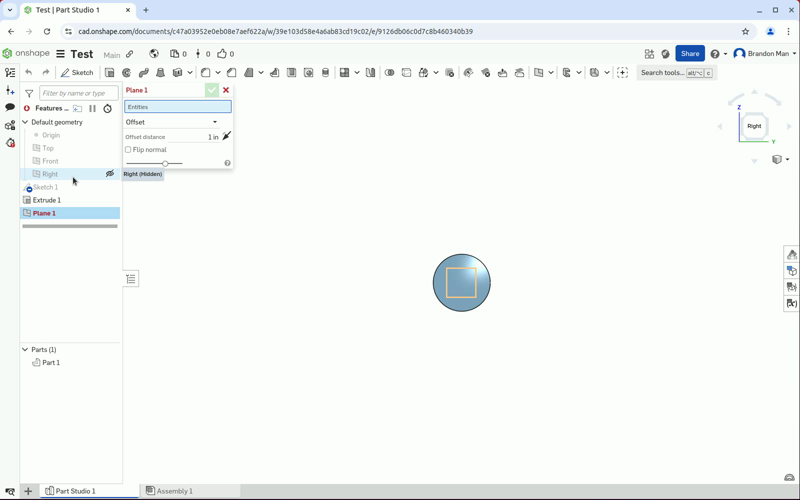
click(73, 176)
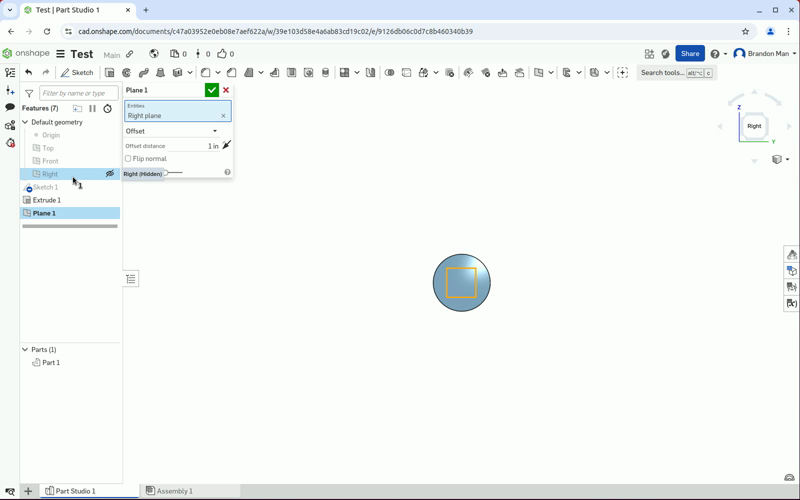
key(tab, 2)
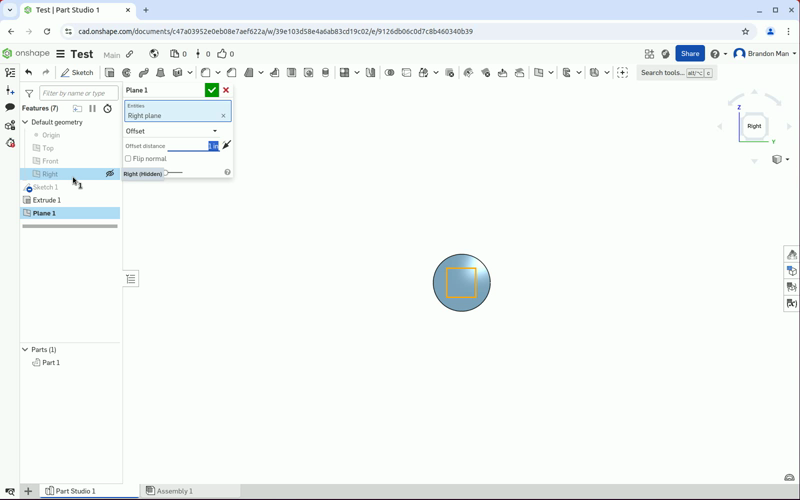
text(17.562)
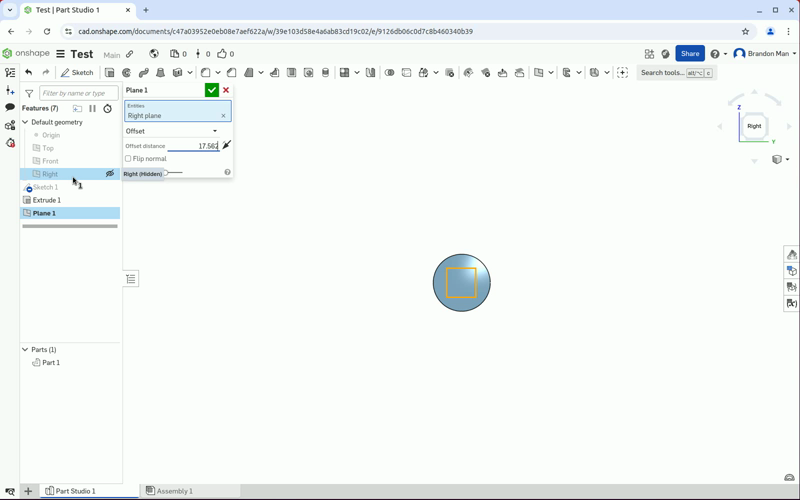
key(enter, 2)
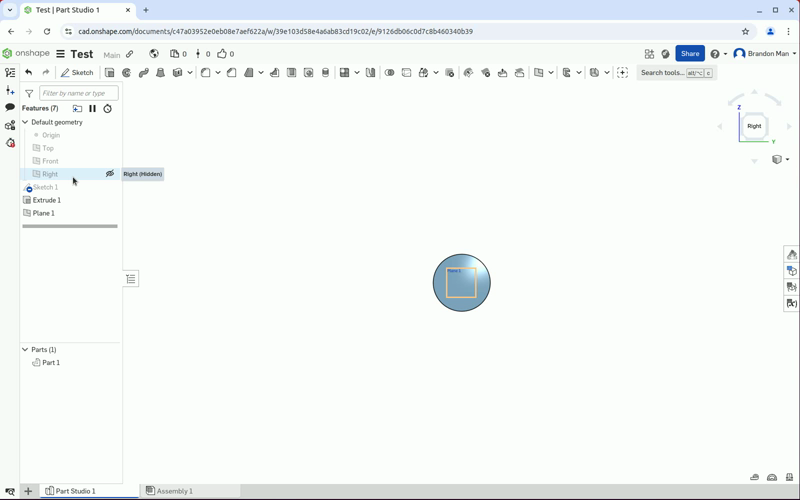
key(shift+s)
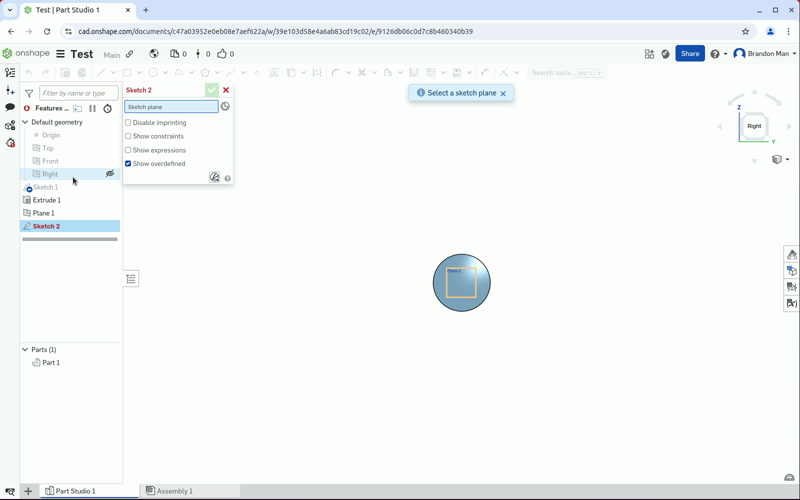
mouse_move(73, 215)
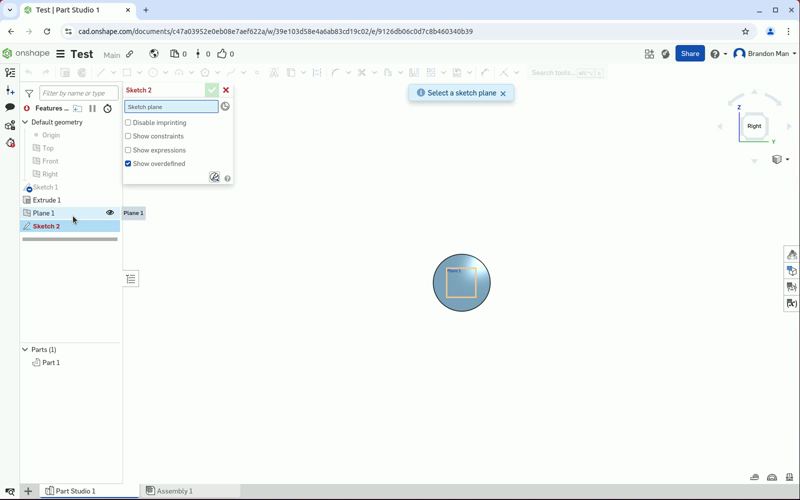
click(73, 215)
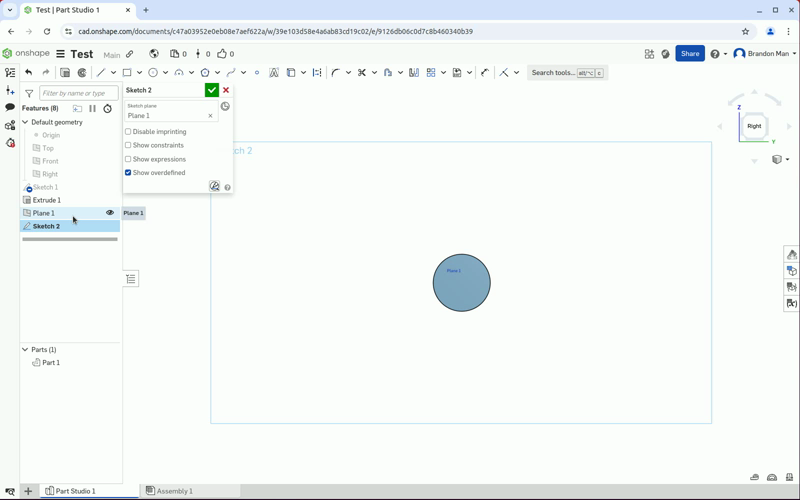
mouse_move(73, 352)
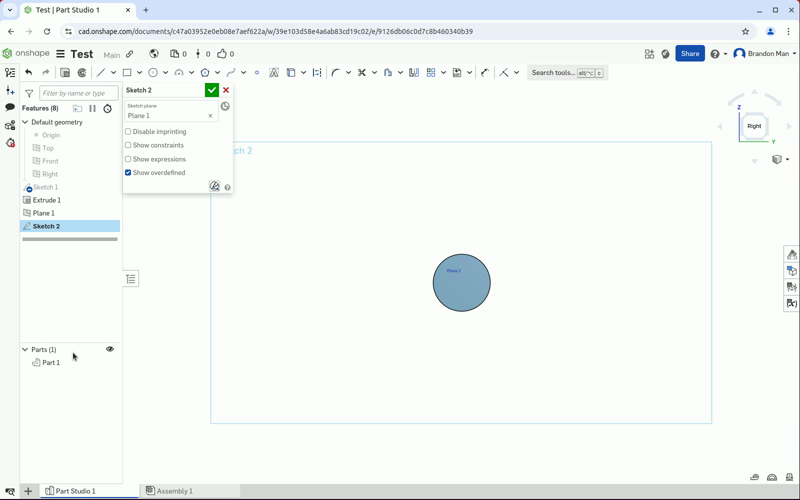
key(y)
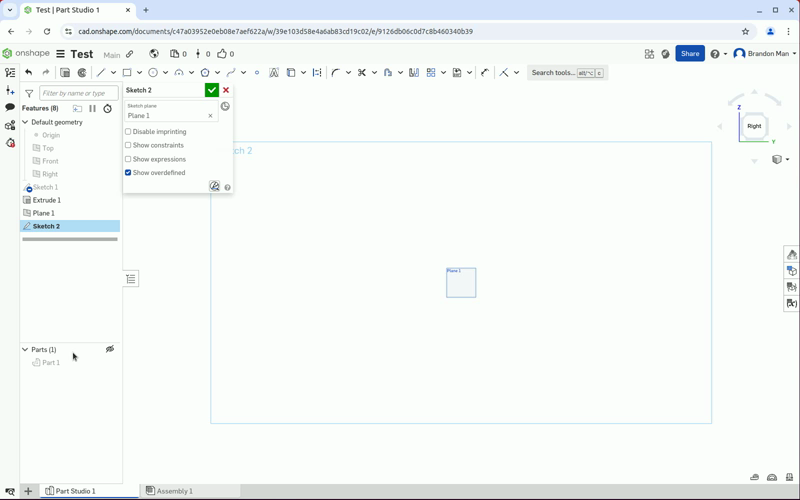
key(c)
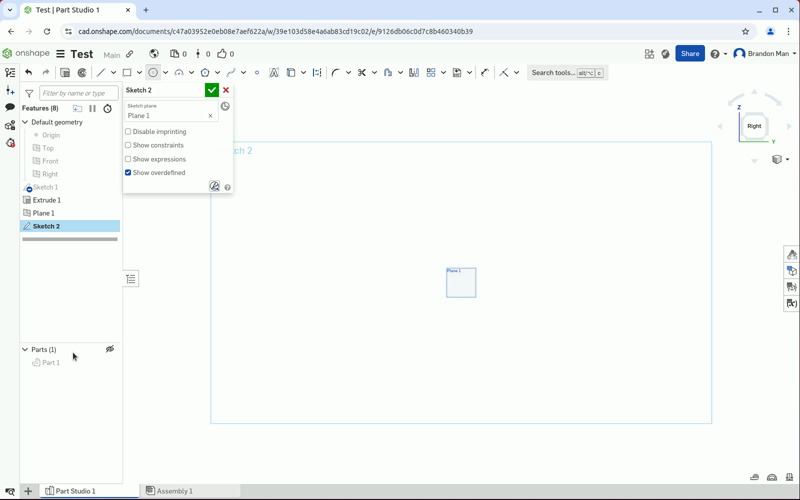
key_down(shift)
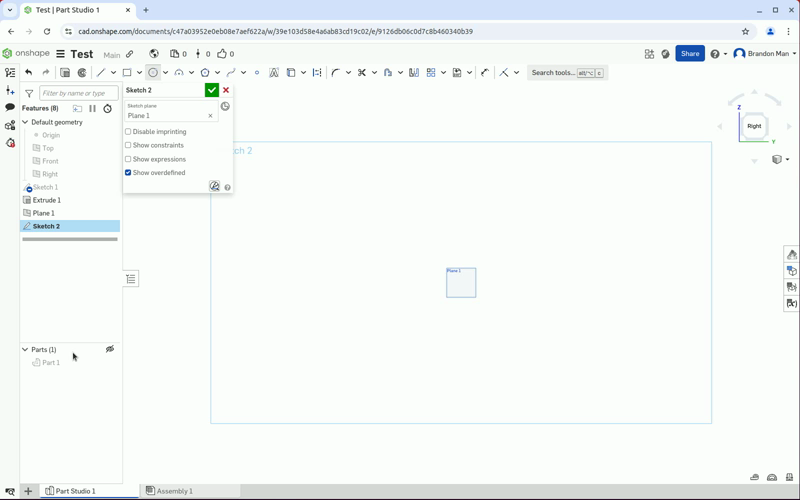
mouse_move(461, 282)
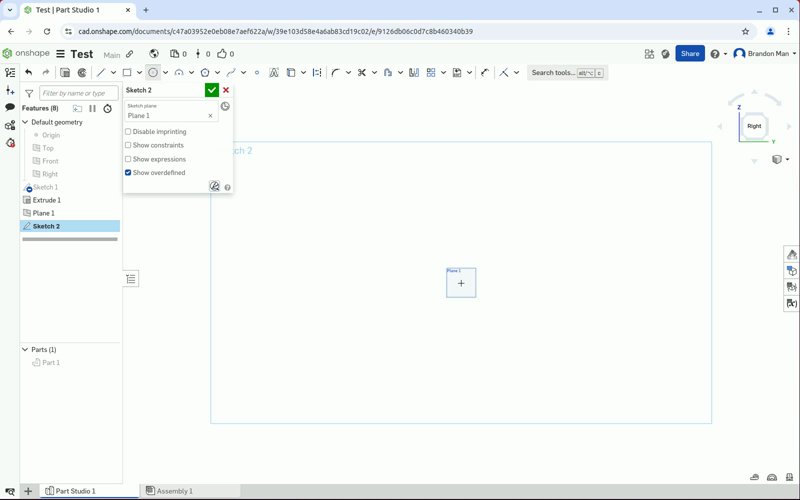
click(461, 282)
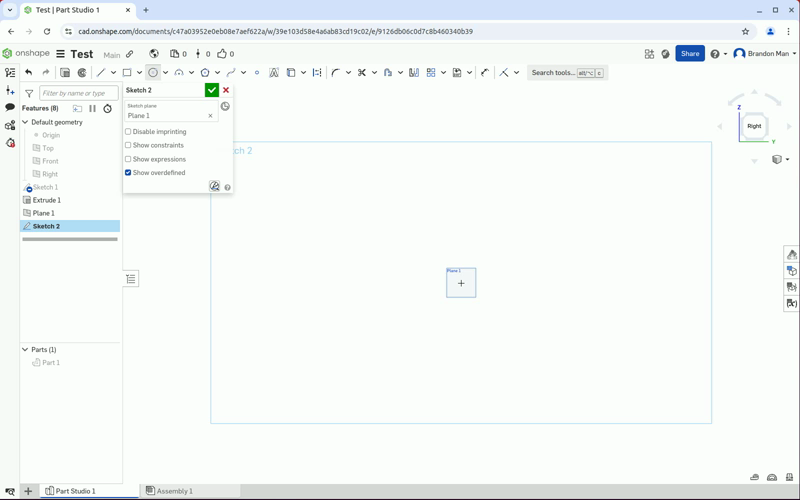
key_up(shift)
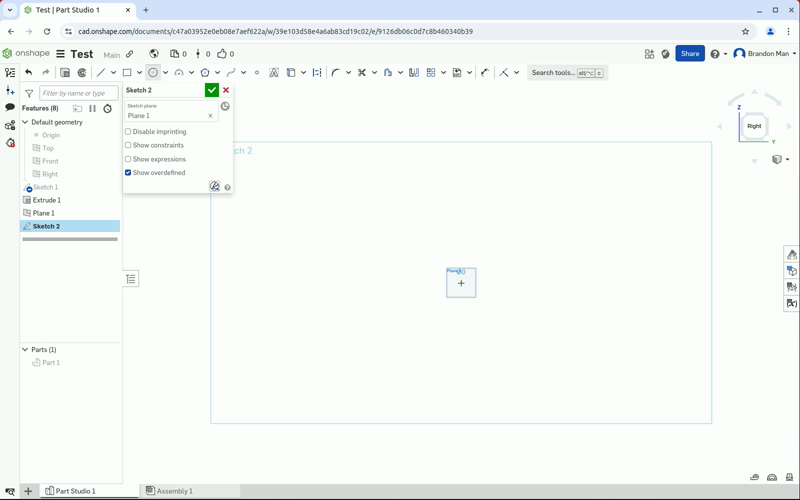
mouse_move(468, 282)
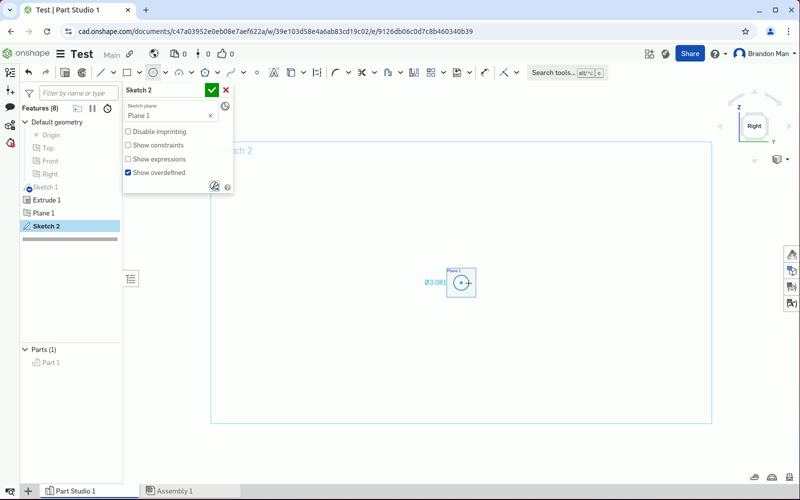
click(468, 282)
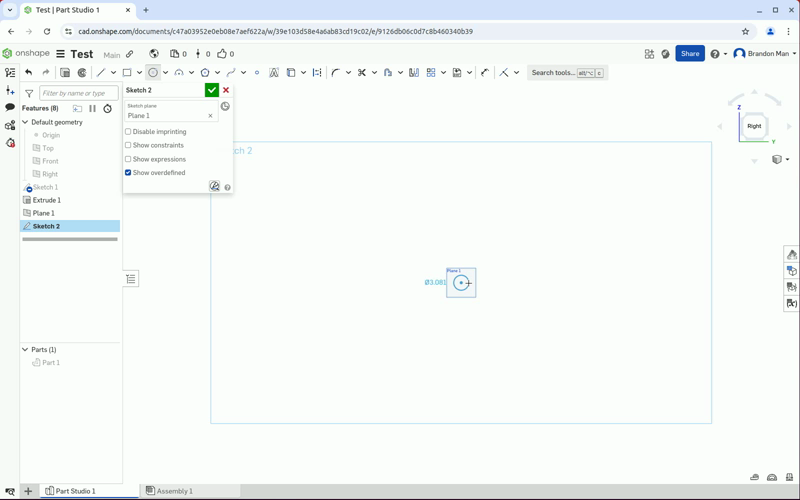
key(esc)
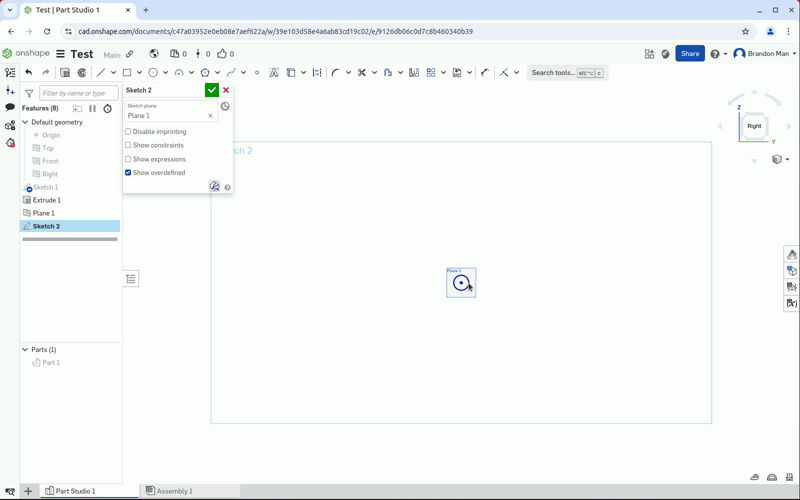
mouse_move(458, 284)
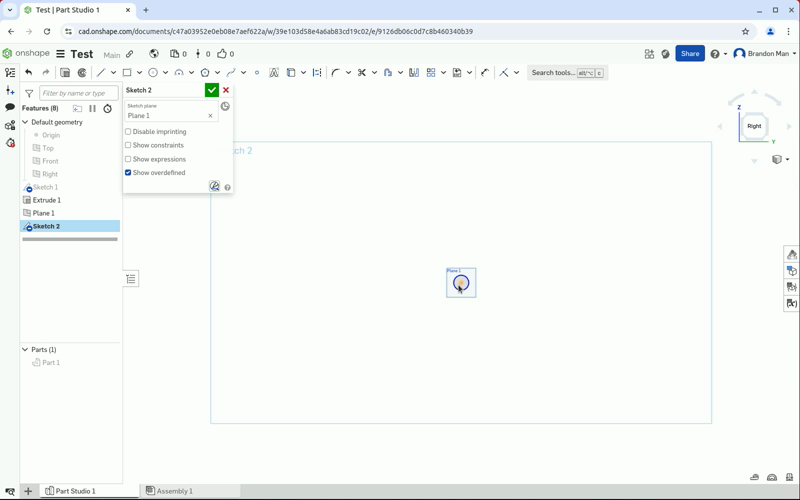
scroll(6)
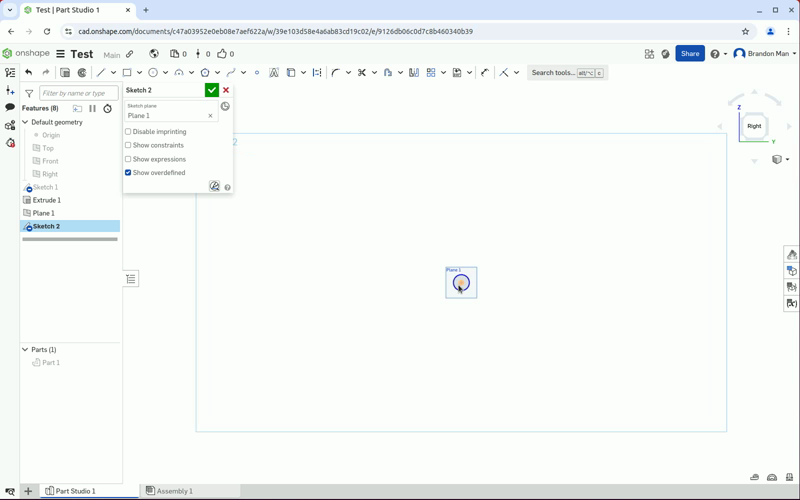
scroll(6)
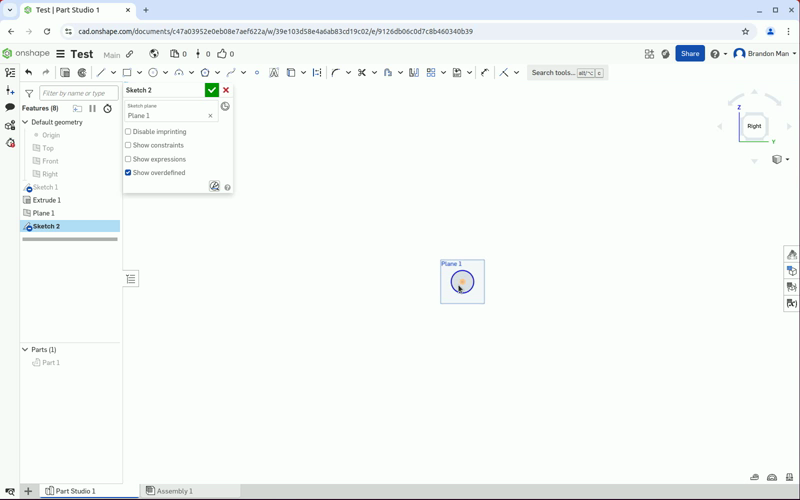
scroll(6)
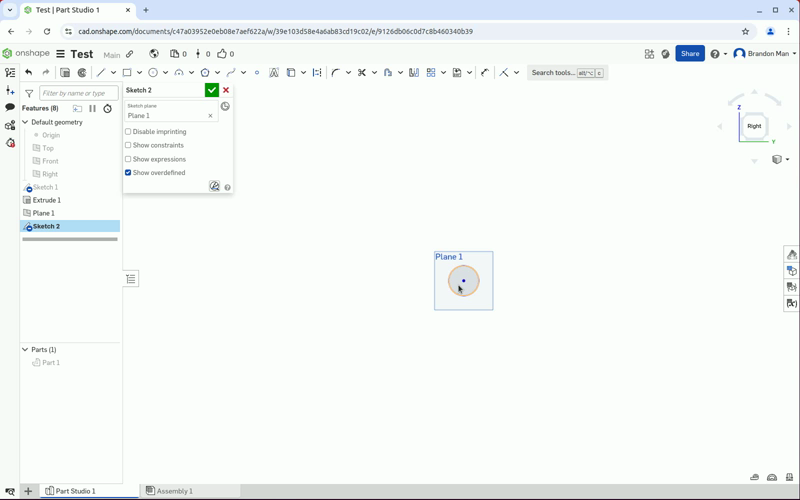
scroll(6)
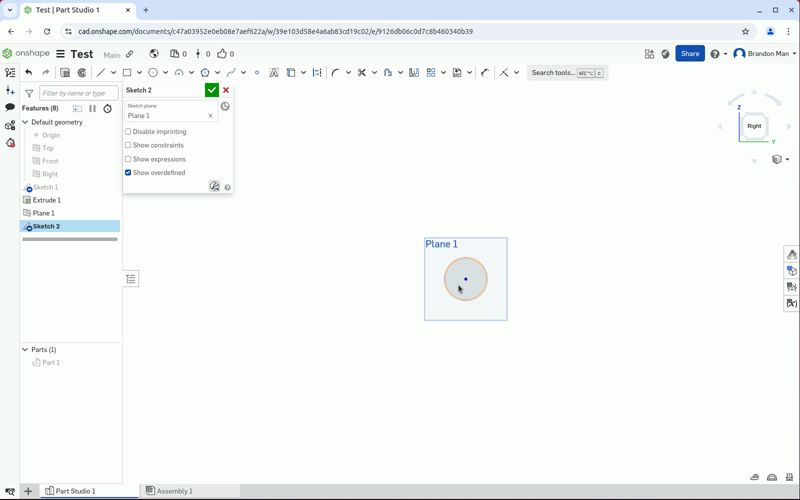
scroll(6)
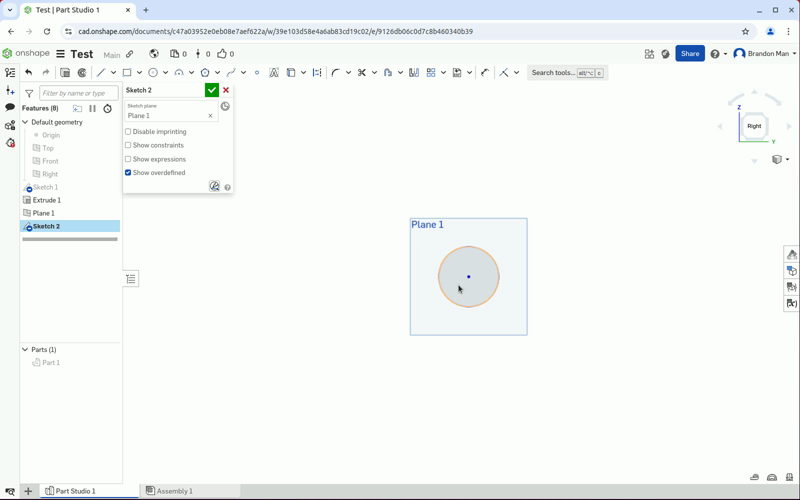
scroll(6)
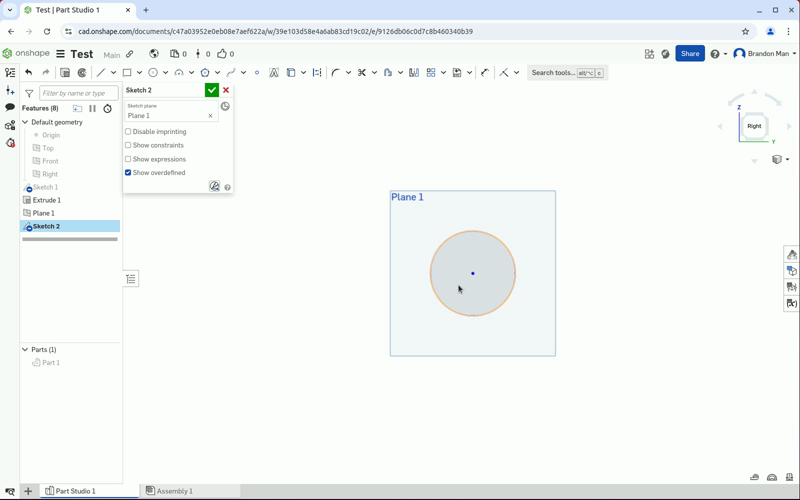
scroll(6)
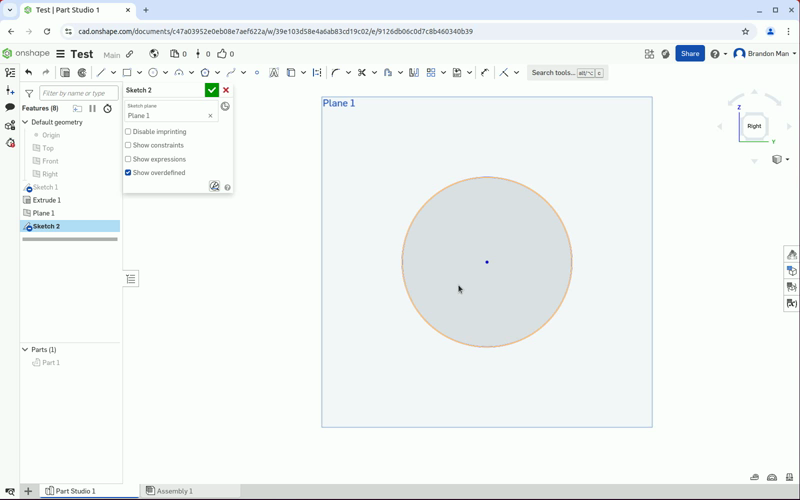
click(458, 284)
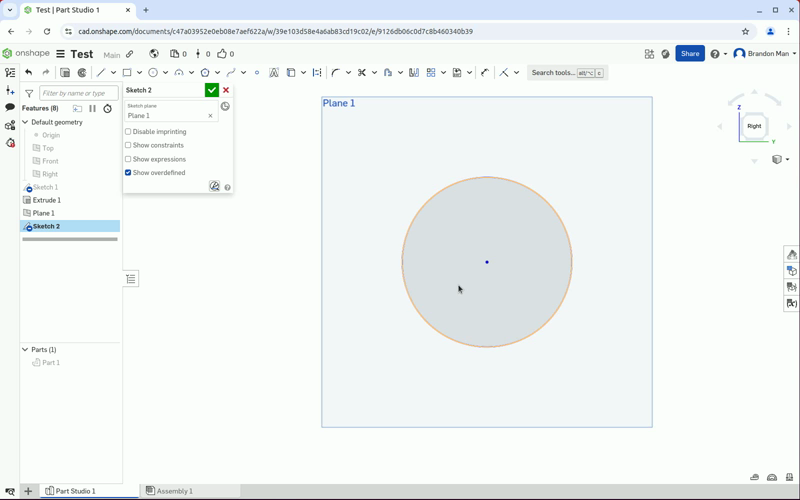
scroll(-6)
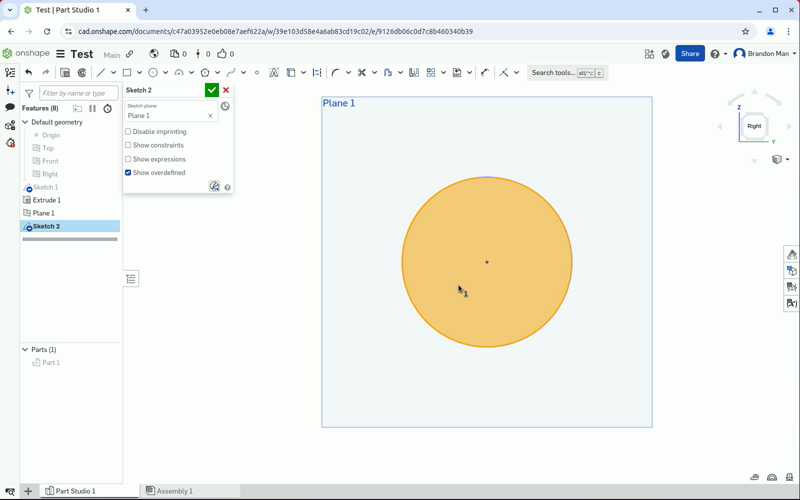
scroll(-6)
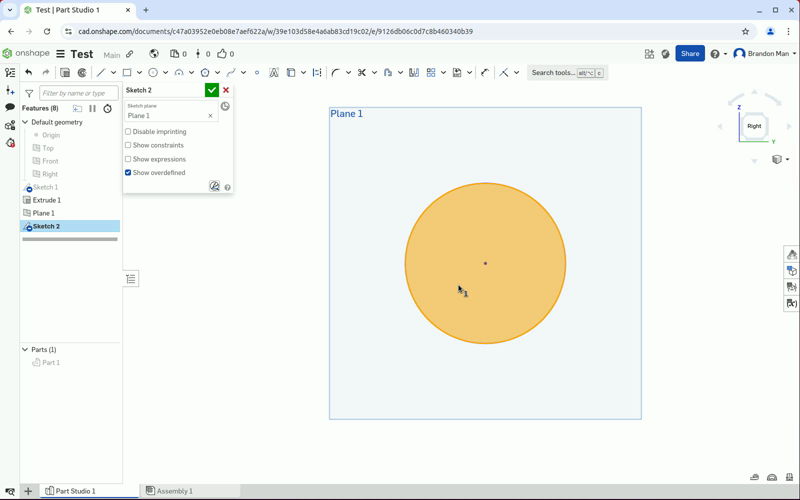
scroll(-6)
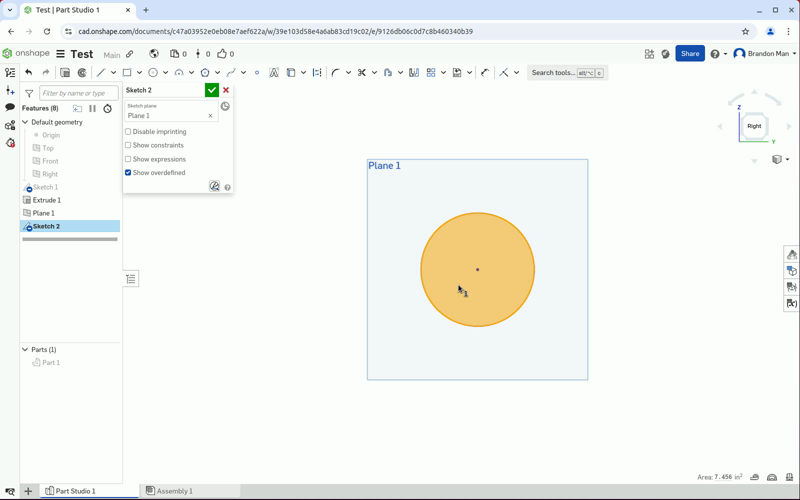
scroll(-6)
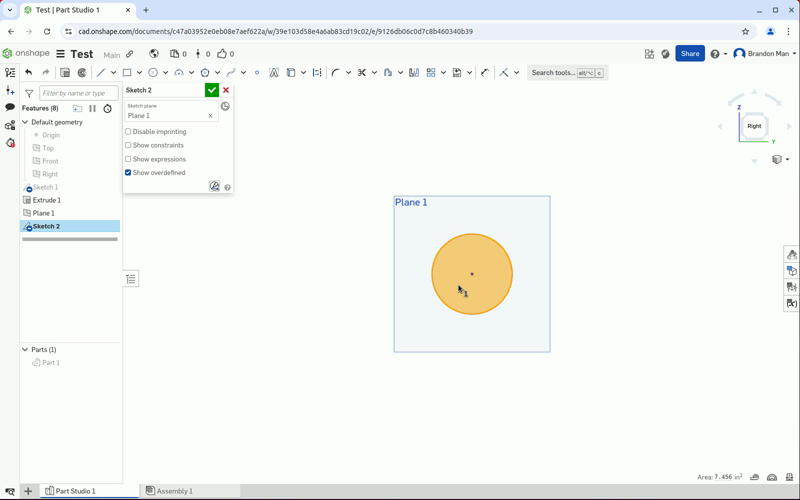
scroll(-6)
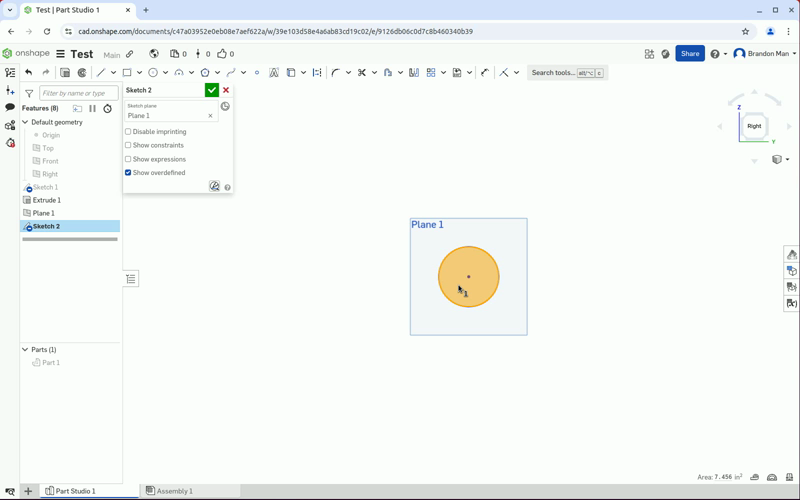
scroll(-6)
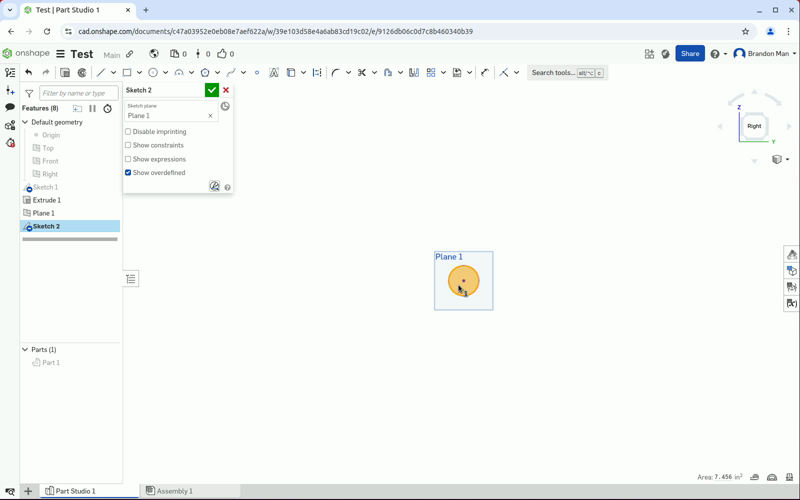
scroll(-6)
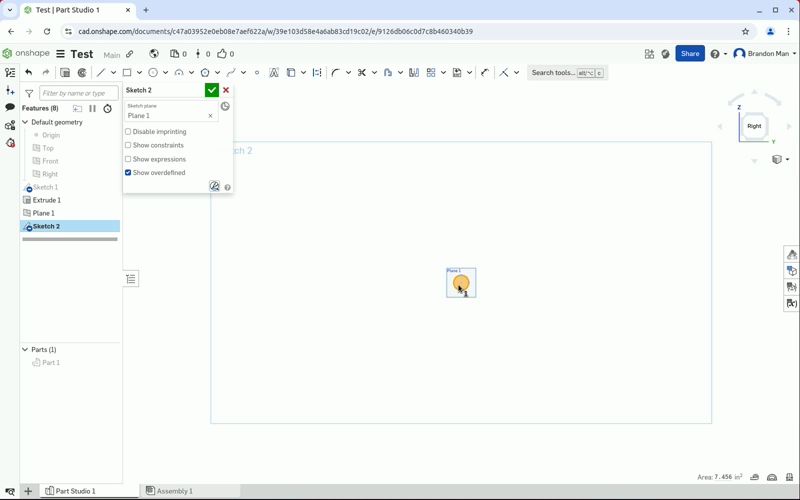
mouse_move(73, 352)
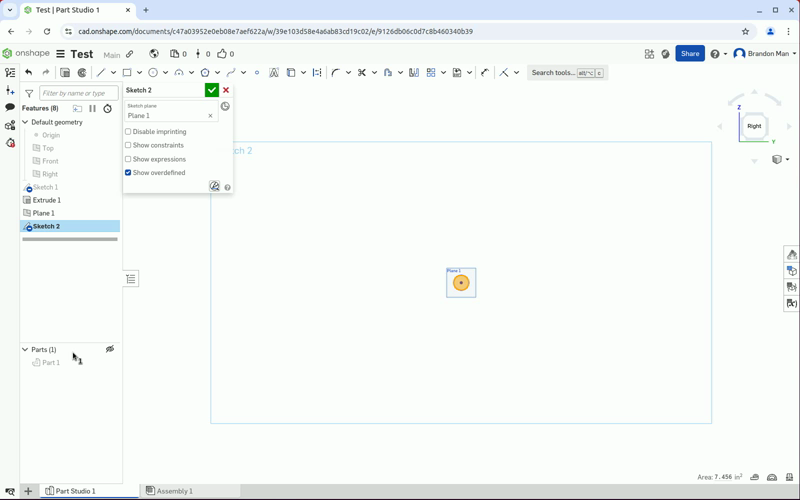
key(shift+y)
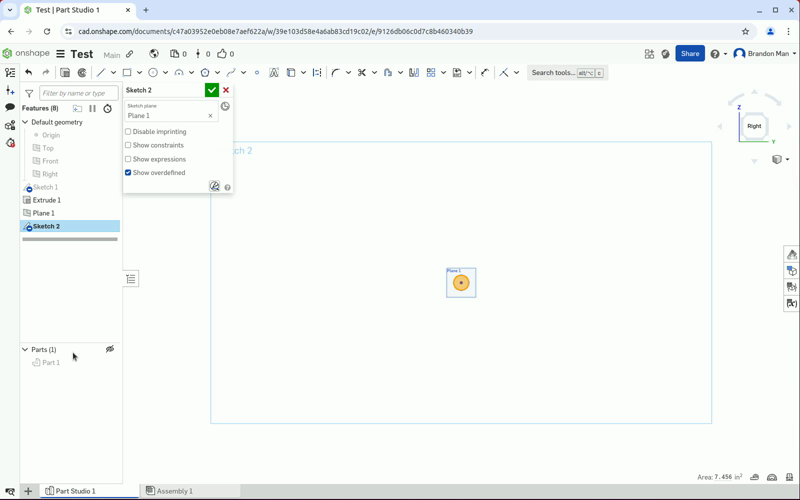
key(shift+e)
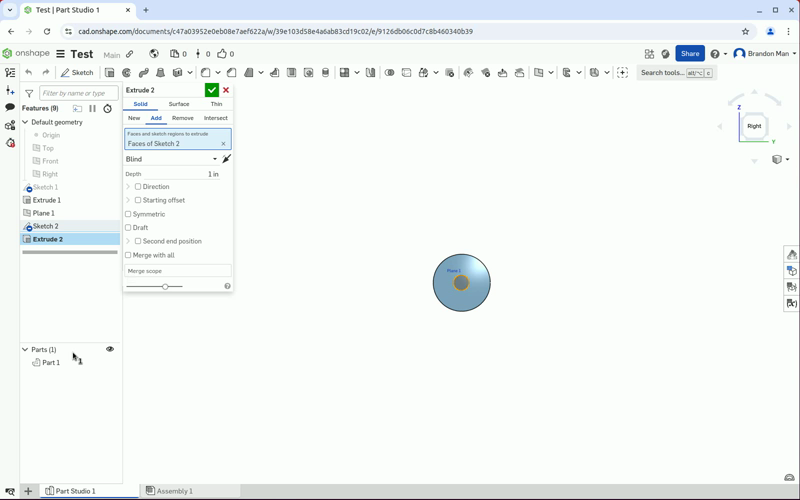
mouse_move(143, 106)
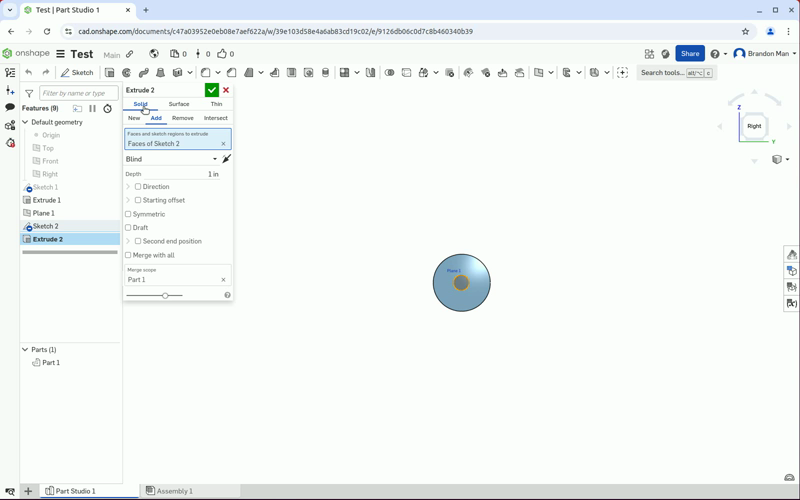
click(143, 106)
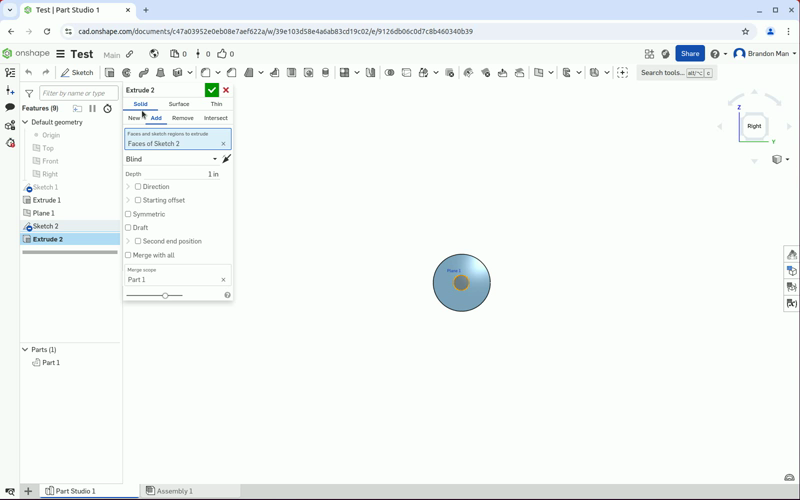
mouse_move(137, 120)
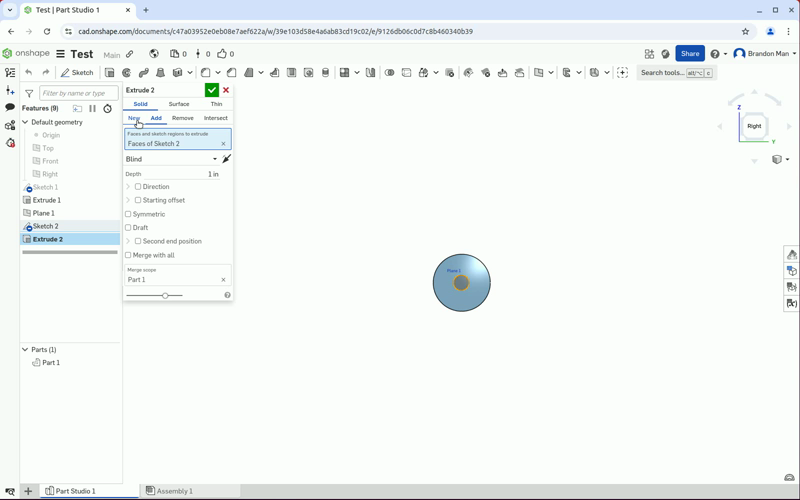
click(137, 120)
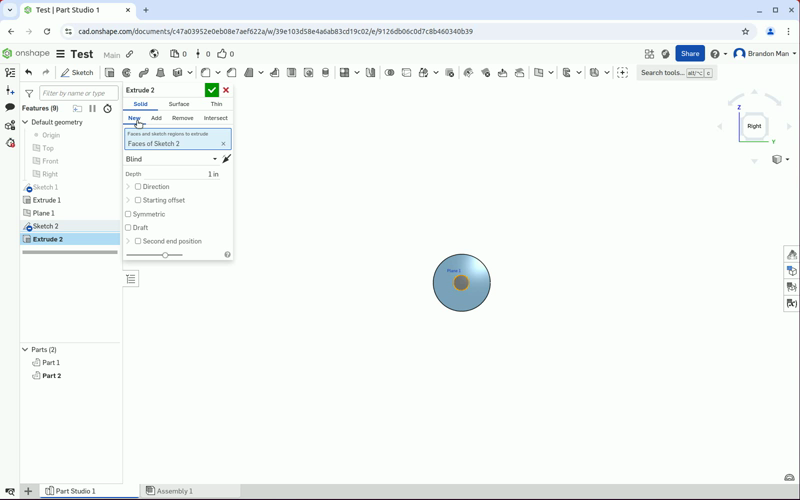
key(tab, 4)
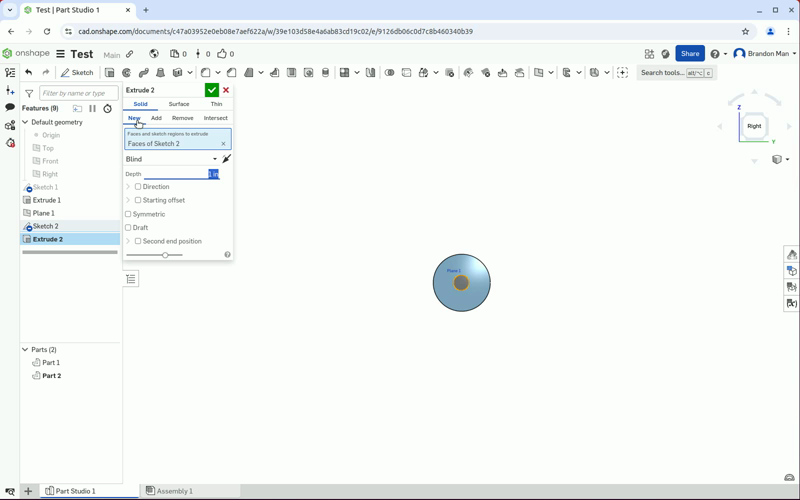
text(5.536)
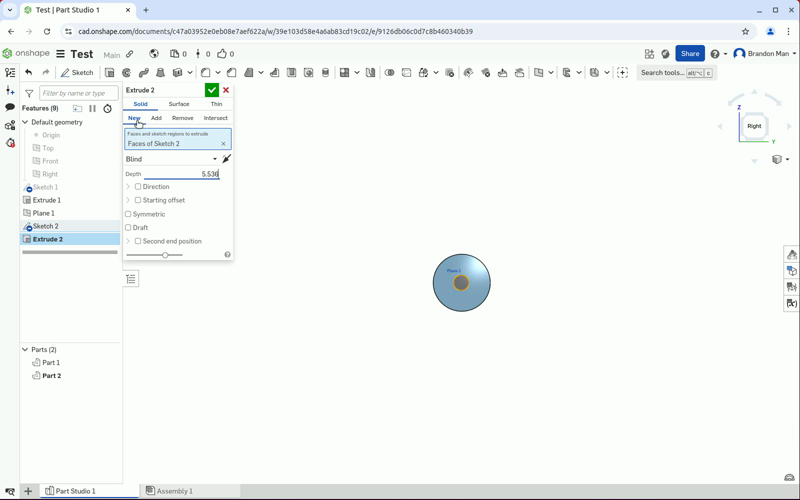
key(enter)
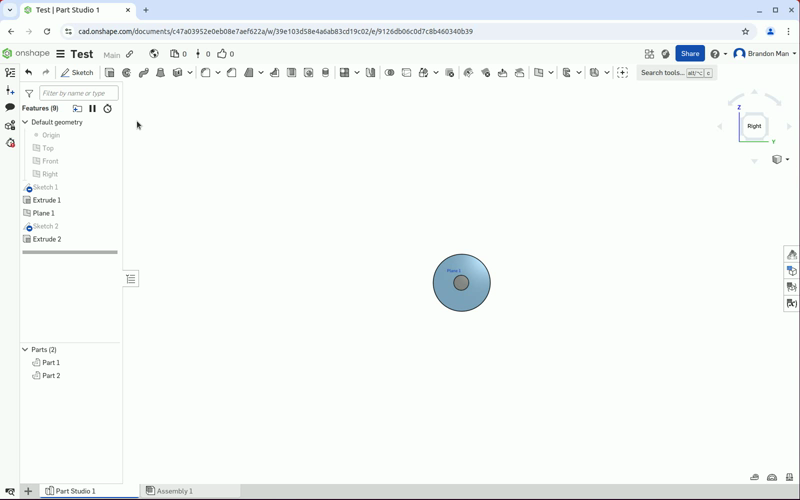
key(shift+h)
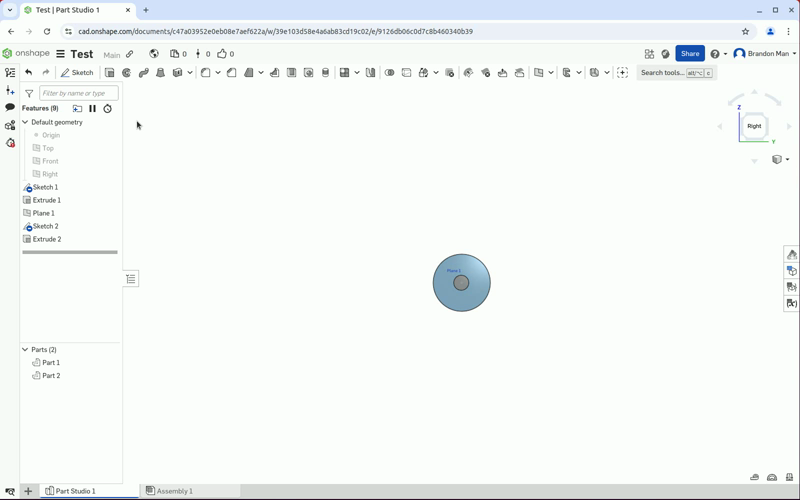
key(shift+h)
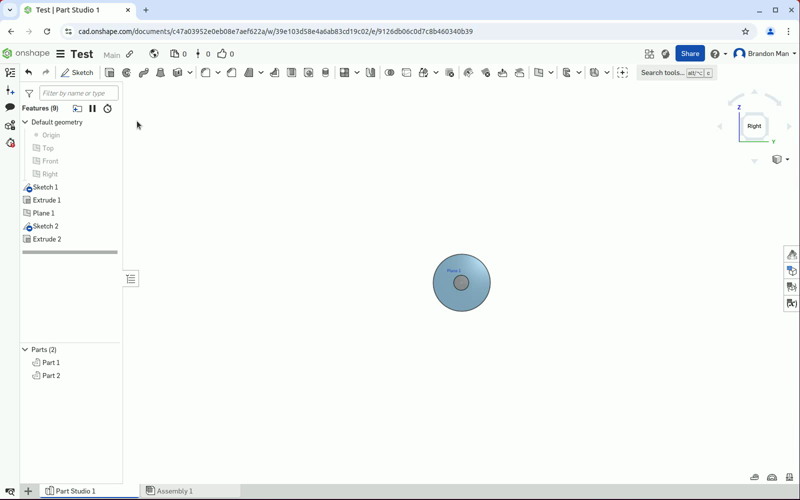
key(shift+7)
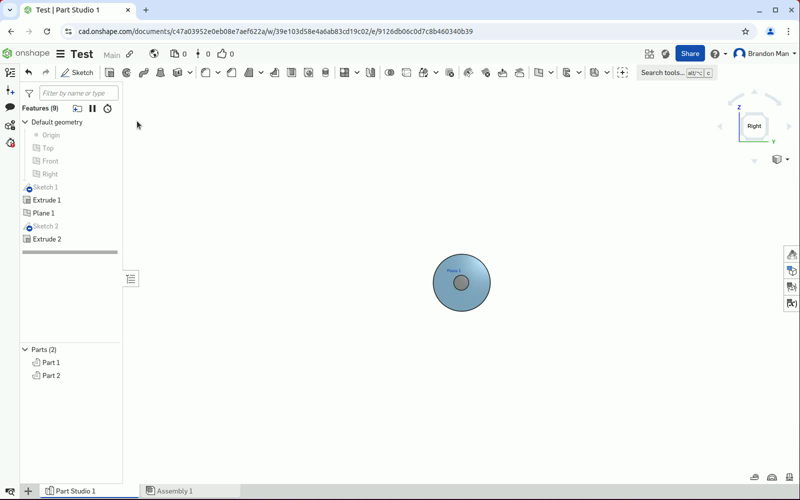
key(right, 2)
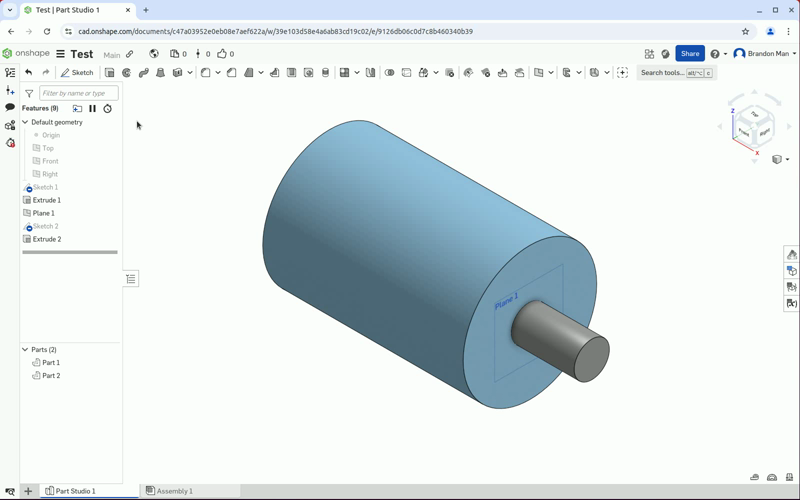
key(down, 2)
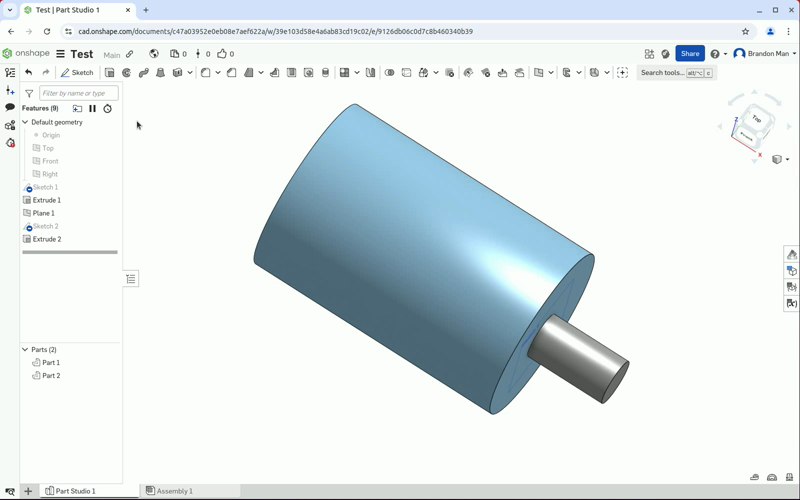
key(up, 2)
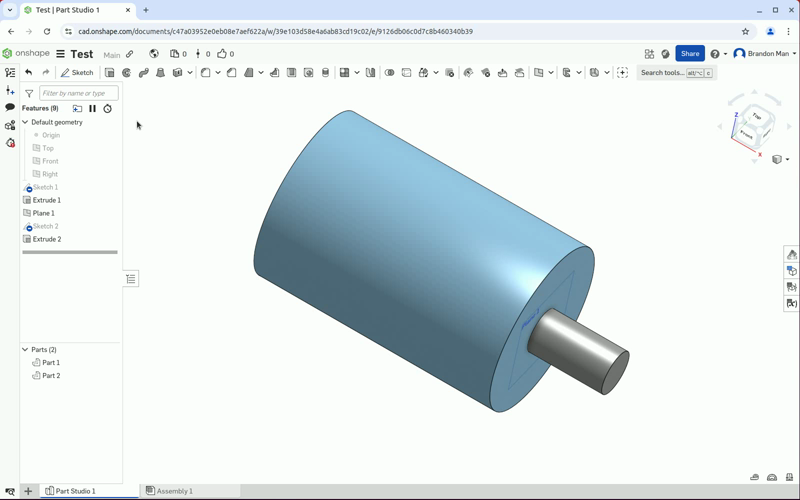
key(left, 2)
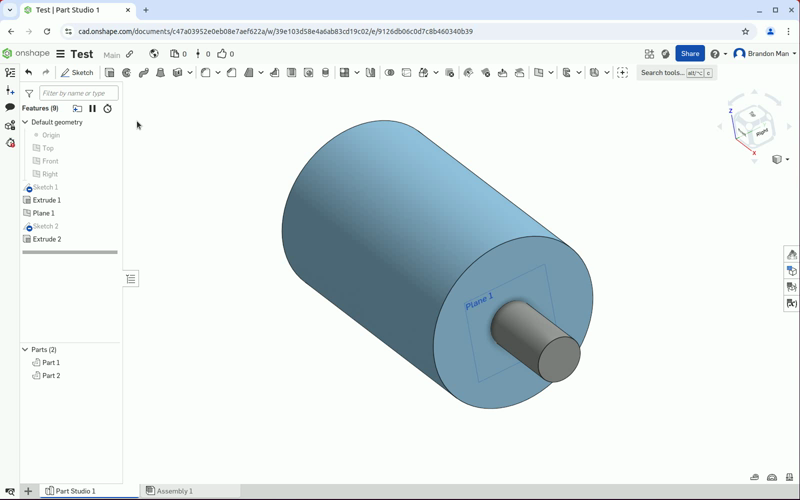
mouse_move(73, 189)
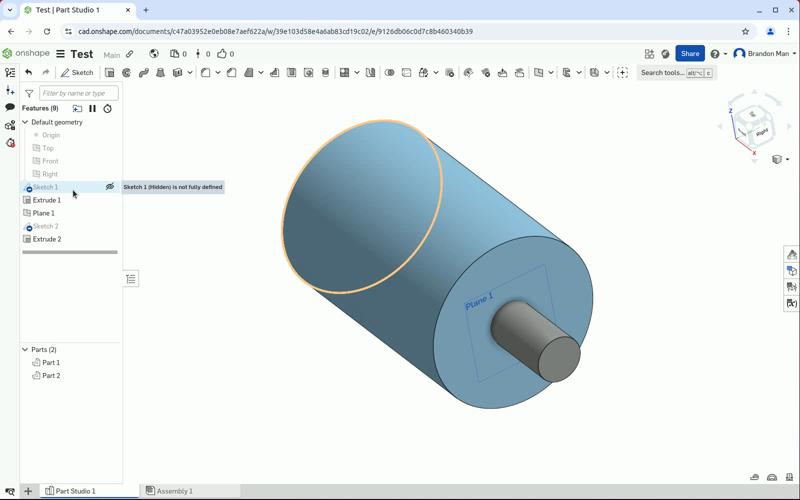
click(73, 189)